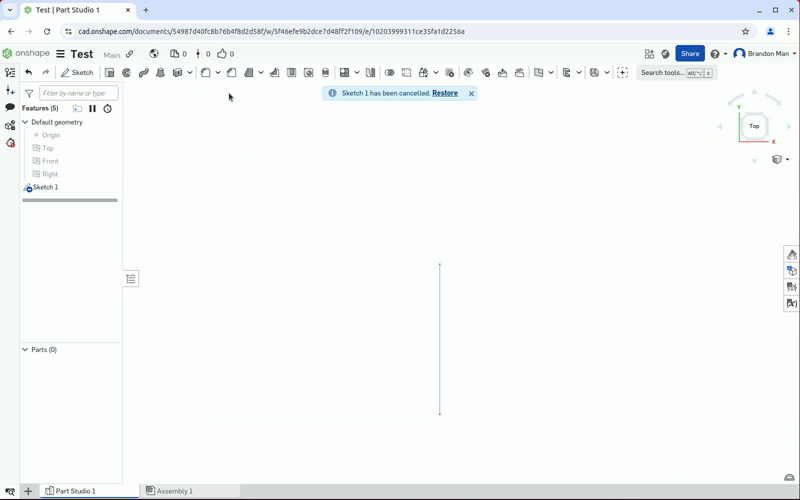
key(shift+h)
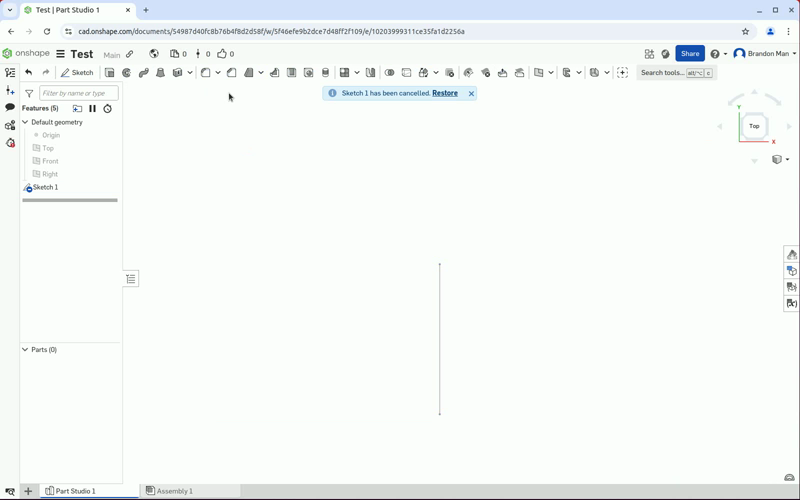
key(shift+s)
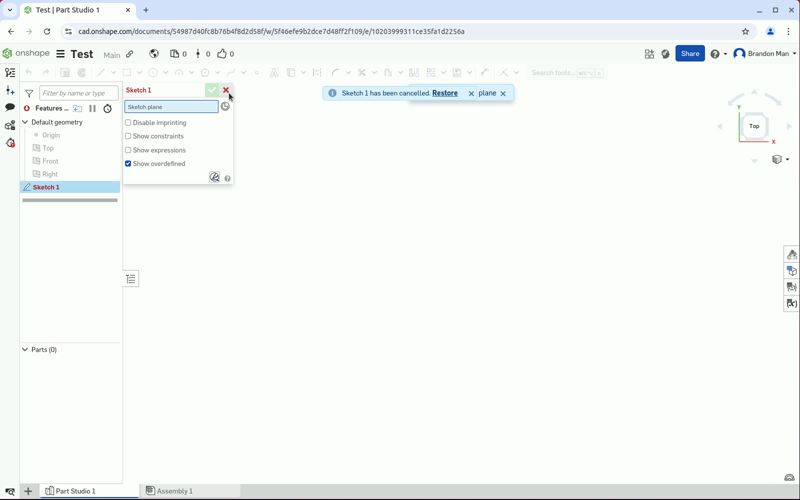
mouse_move(73, 150)
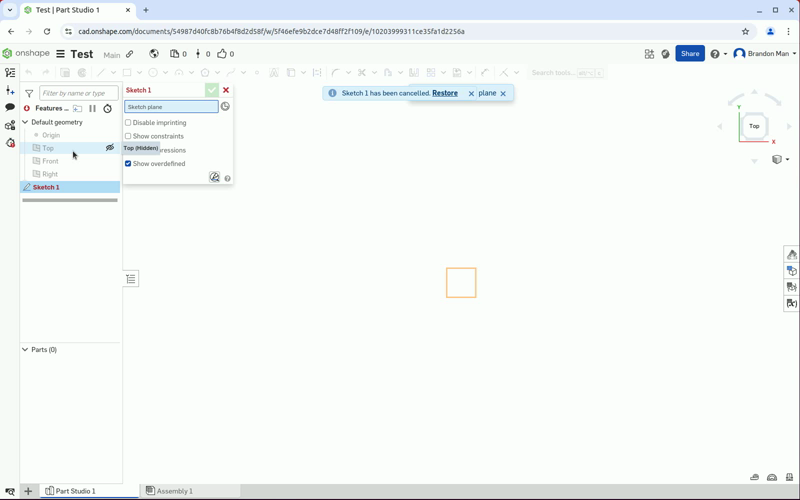
click(73, 150)
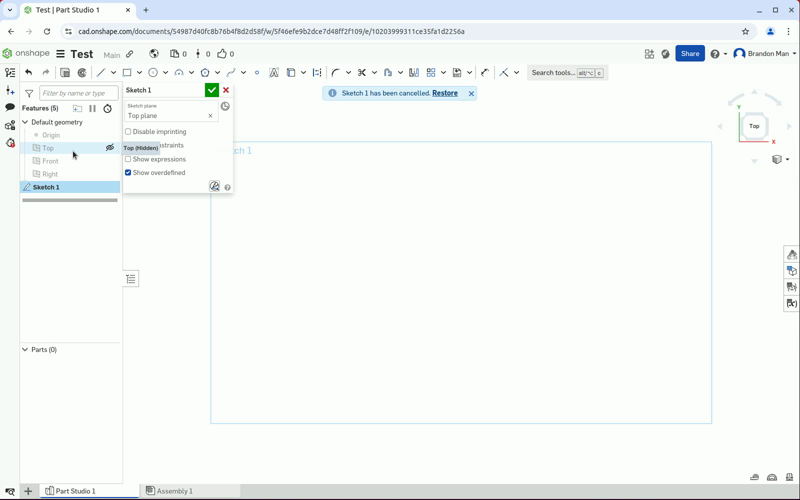
mouse_move(73, 352)
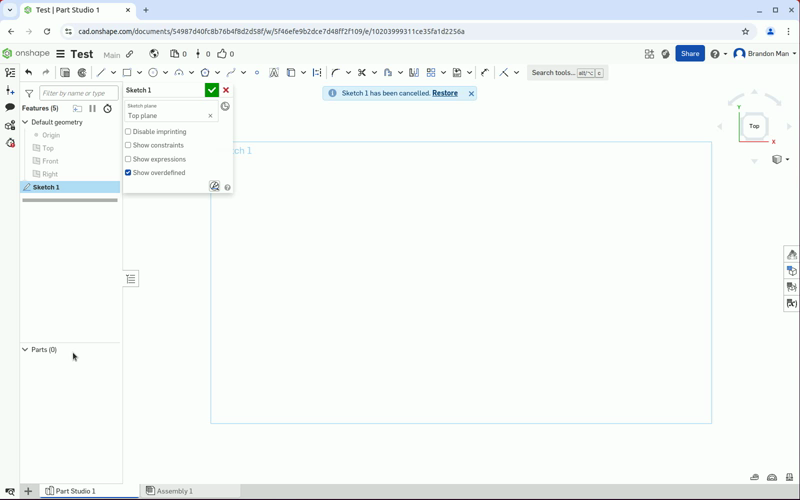
key(y)
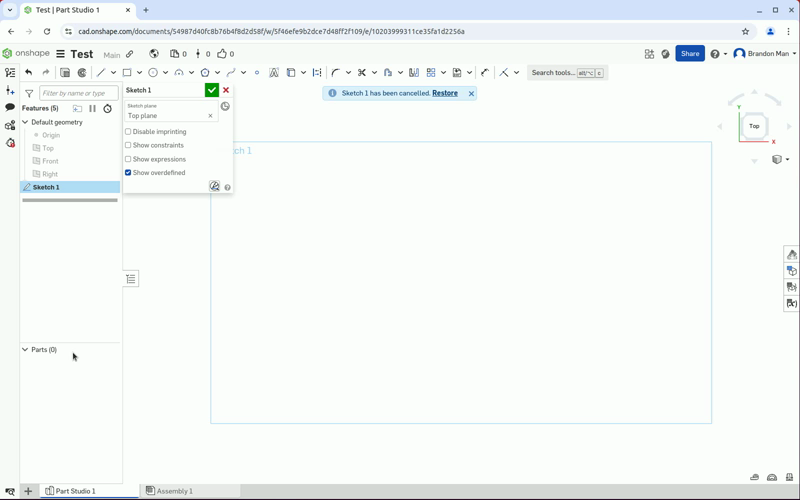
key(l)
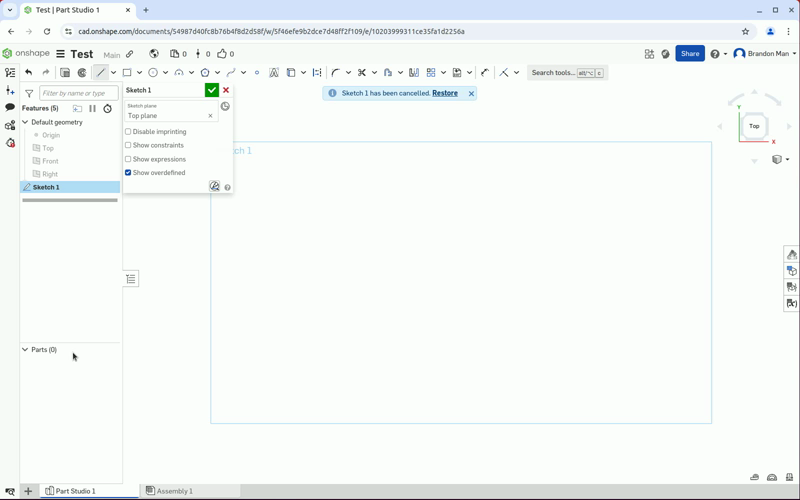
key_down(shift)
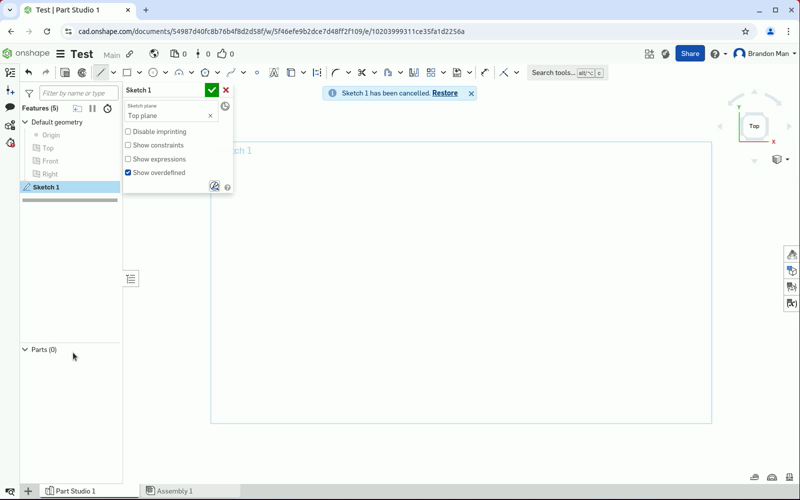
mouse_move(431, 287)
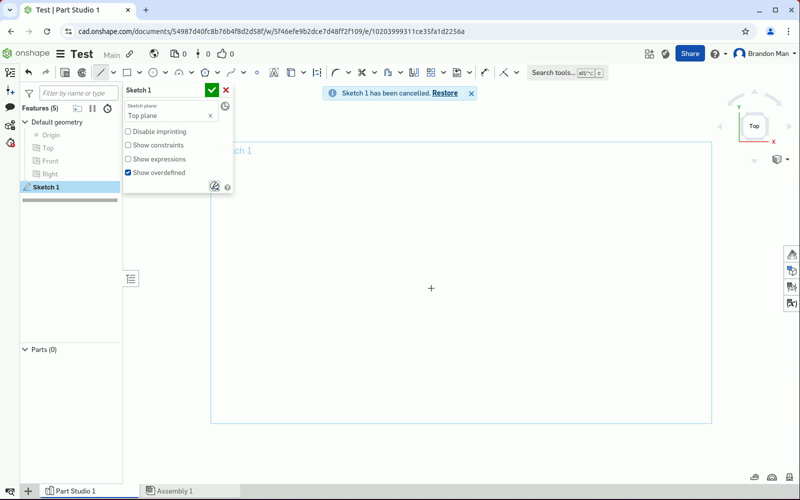
click(431, 287)
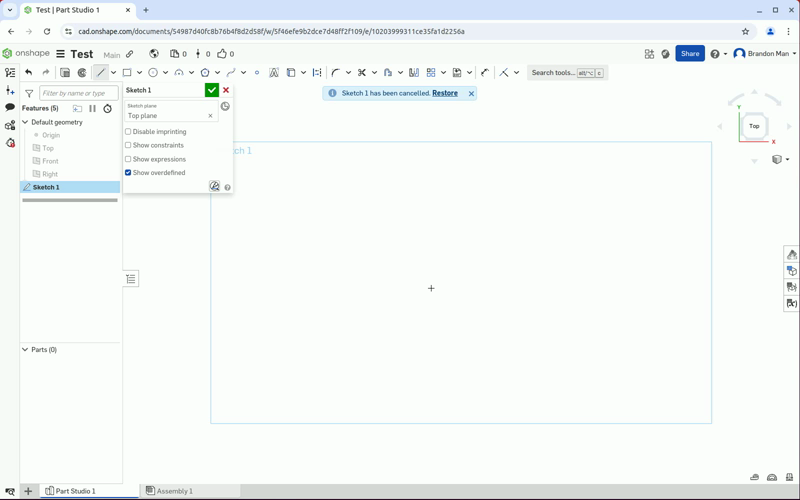
key_up(shift)
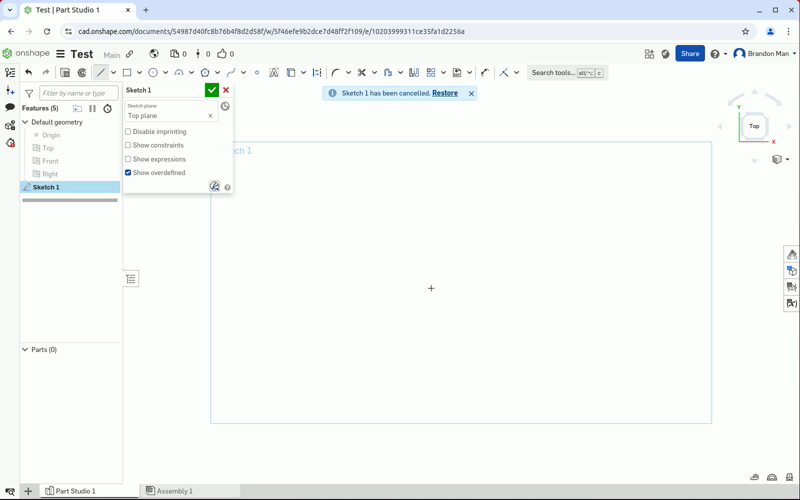
key_down(shift)
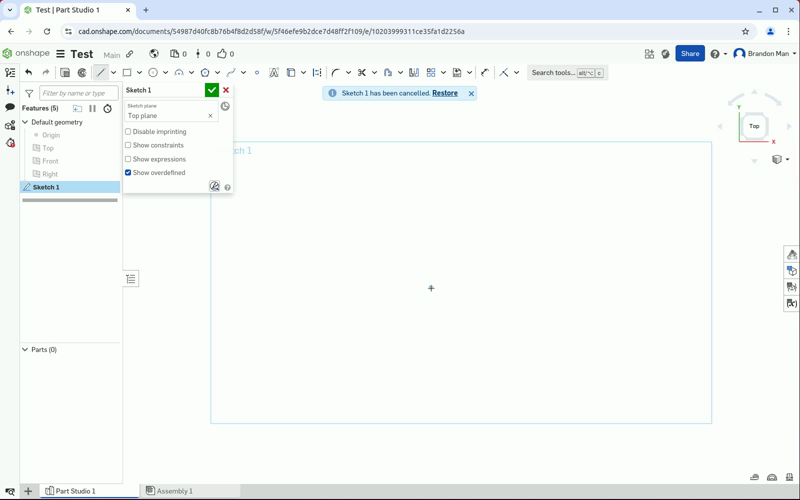
mouse_move(461, 287)
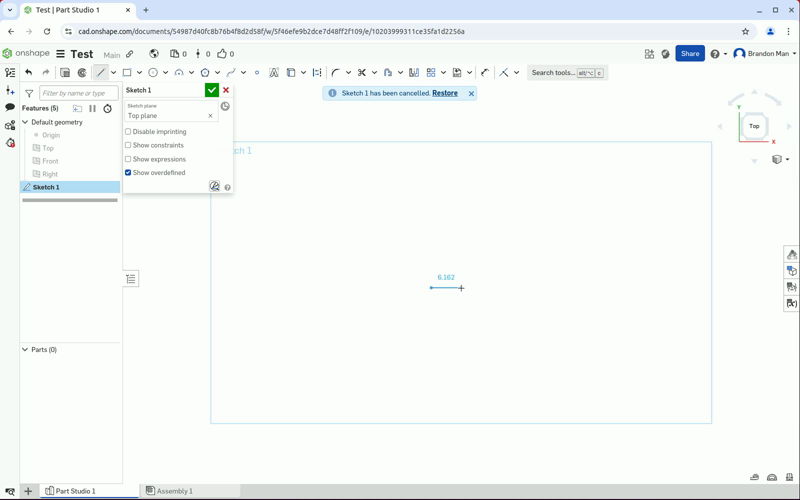
mouse_move(490, 287)
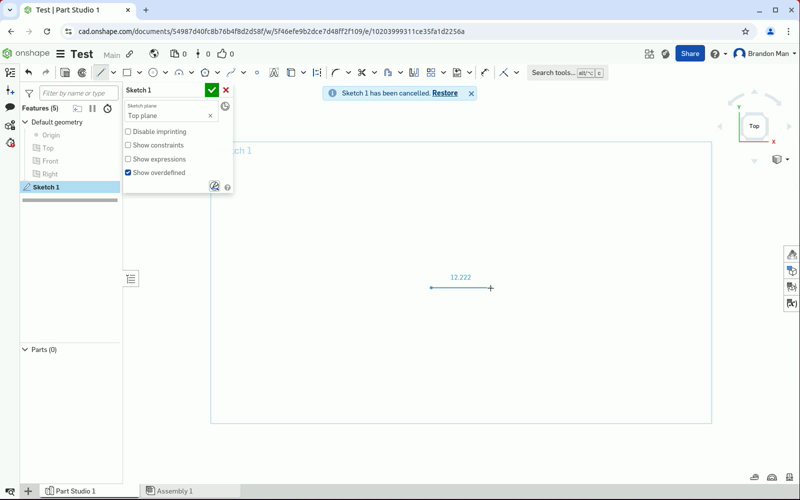
click(490, 287)
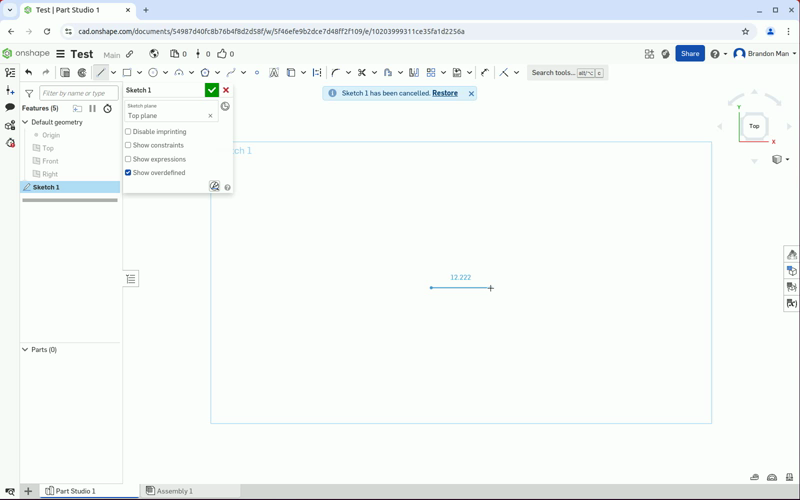
key_up(shift)
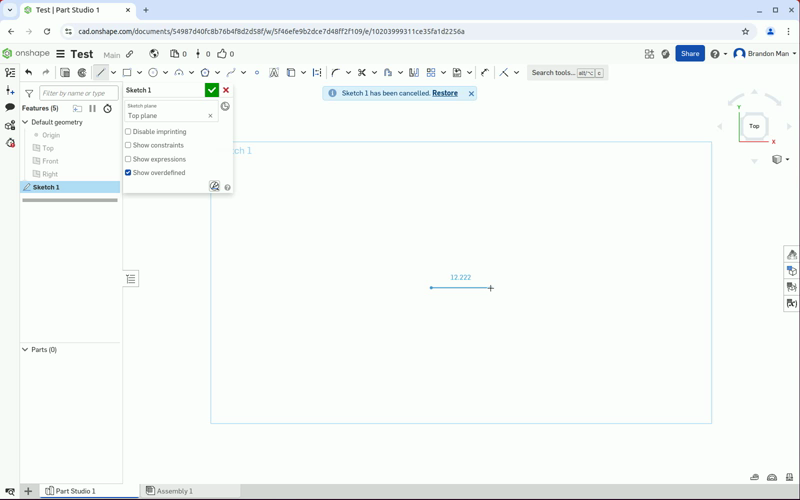
key_down(shift)
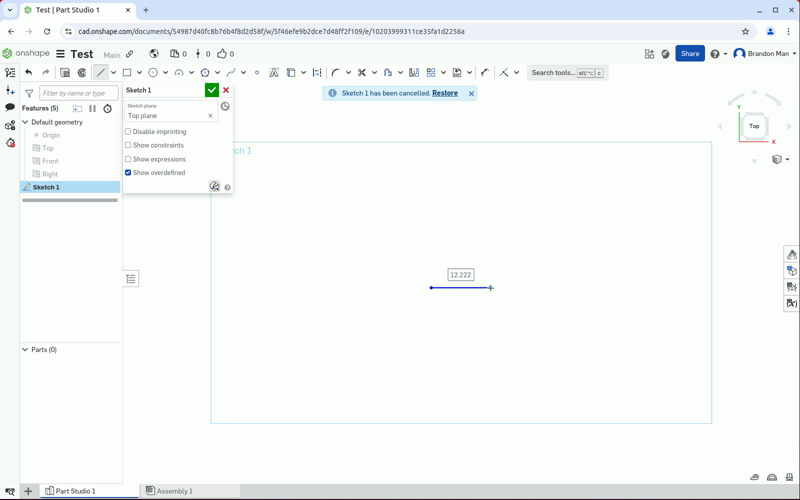
mouse_move(520, 287)
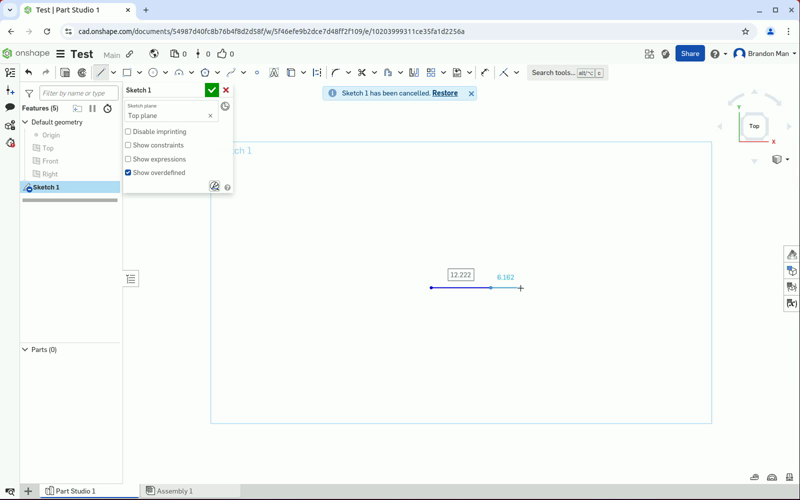
mouse_move(490, 277)
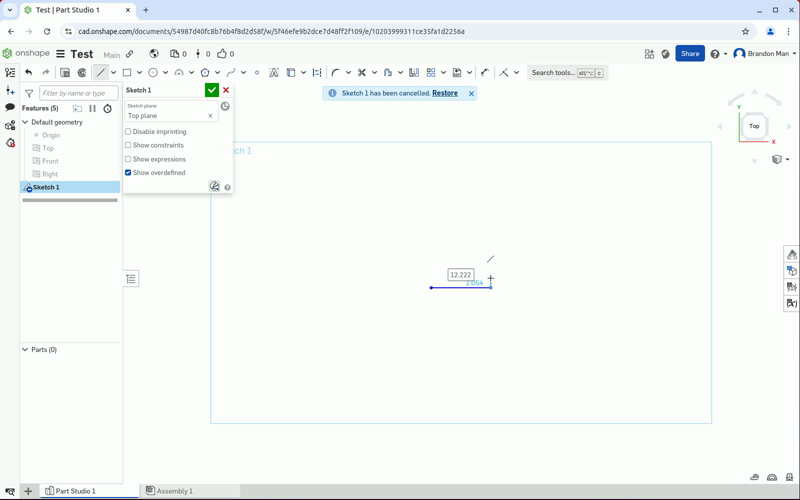
click(490, 277)
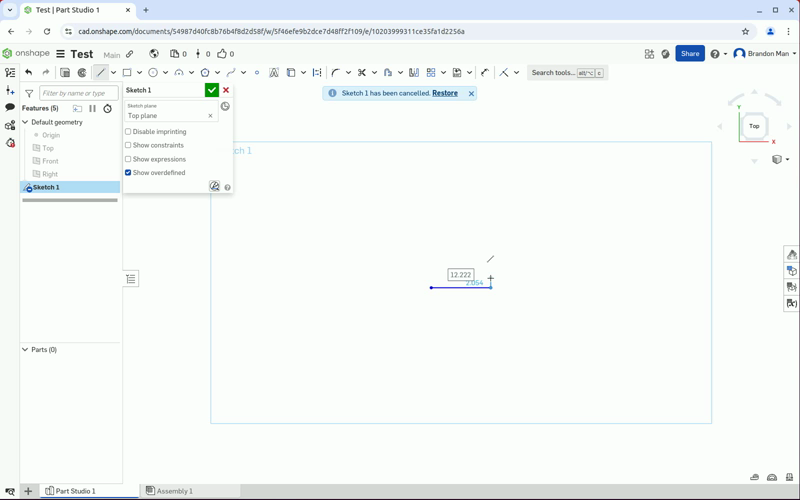
key_up(shift)
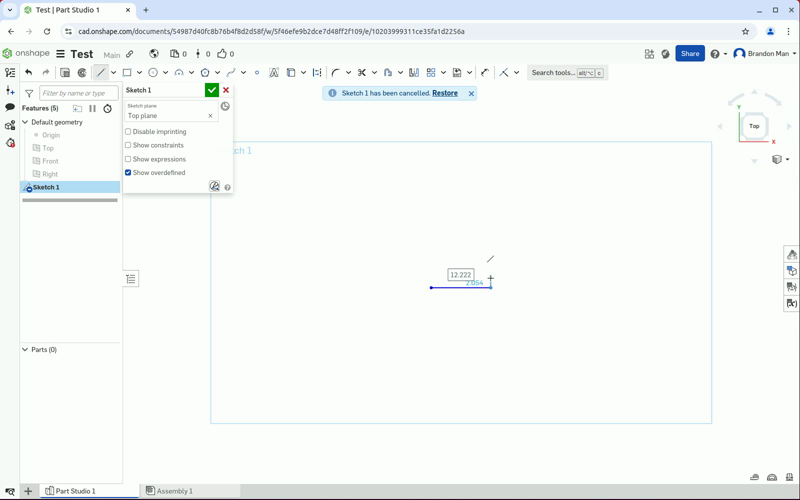
key_down(shift)
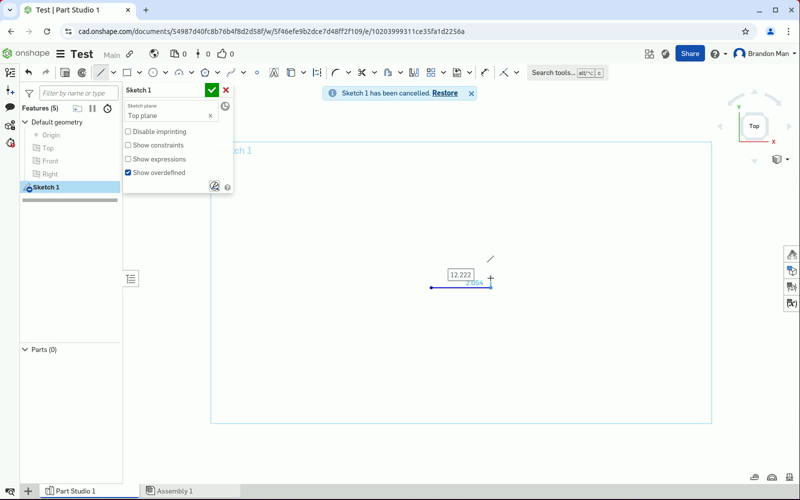
mouse_move(520, 277)
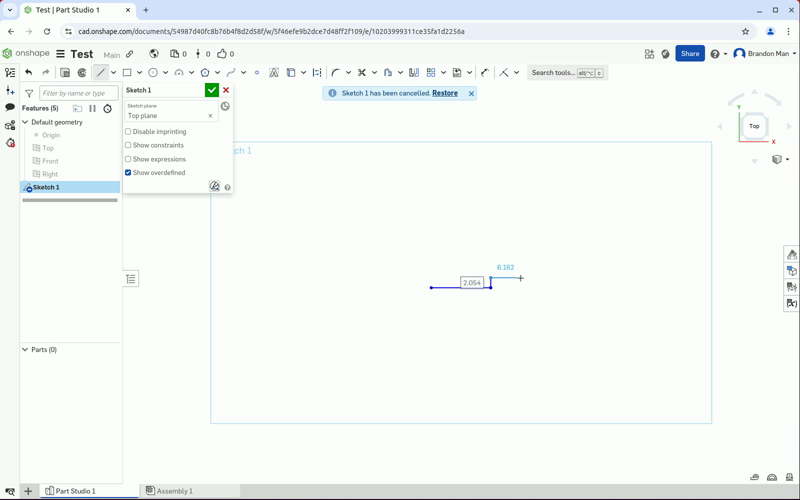
mouse_move(431, 277)
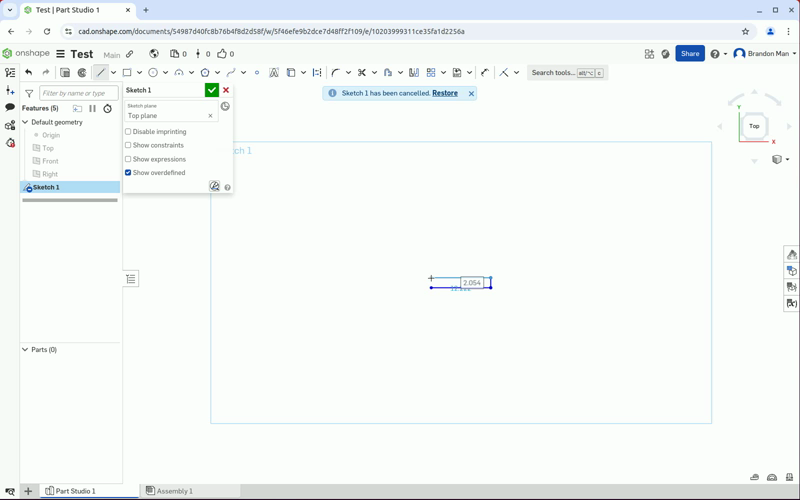
click(431, 277)
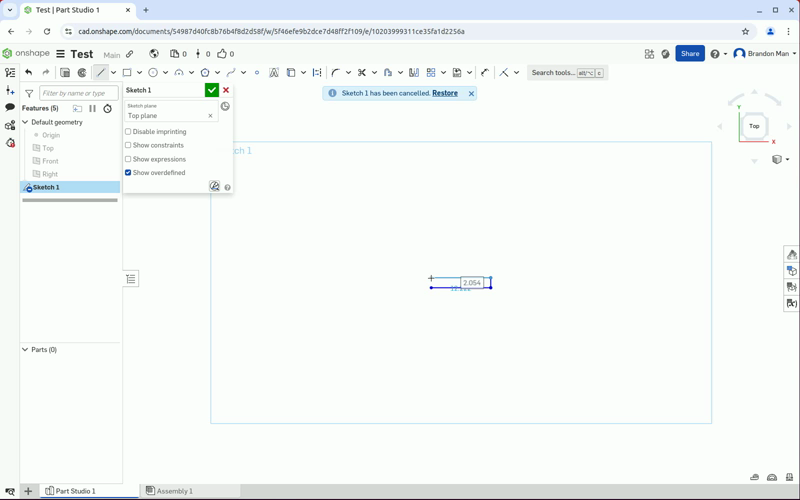
key_up(shift)
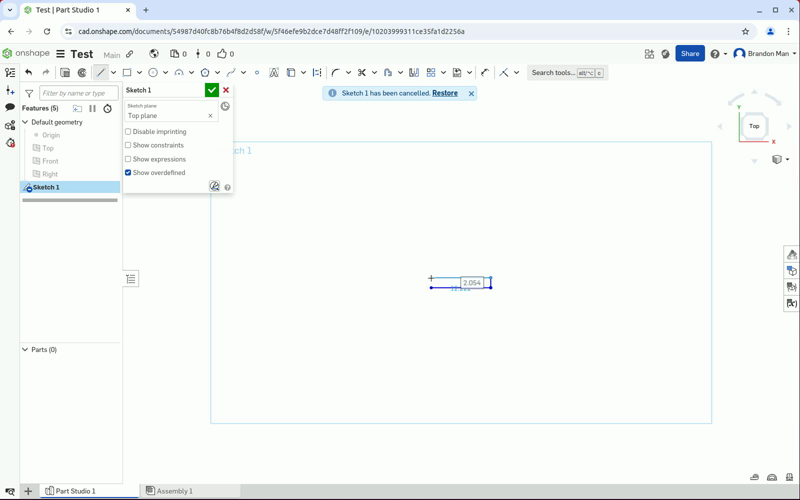
mouse_move(461, 277)
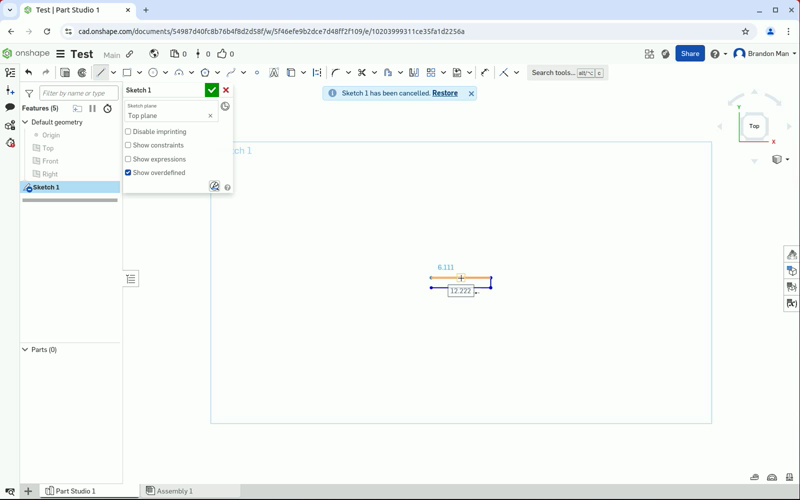
key_down(shift)
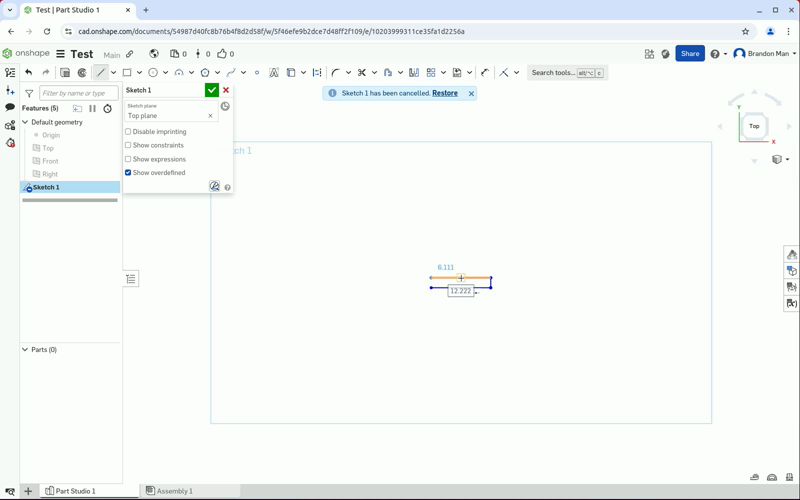
mouse_move(431, 287)
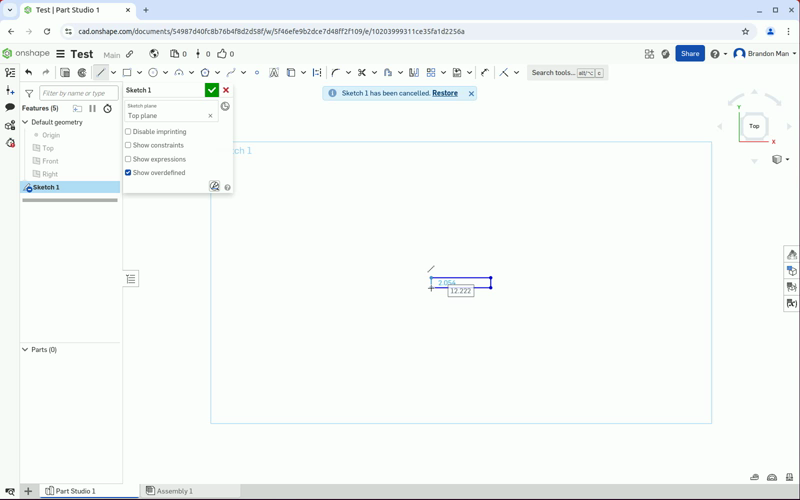
key_up(shift)
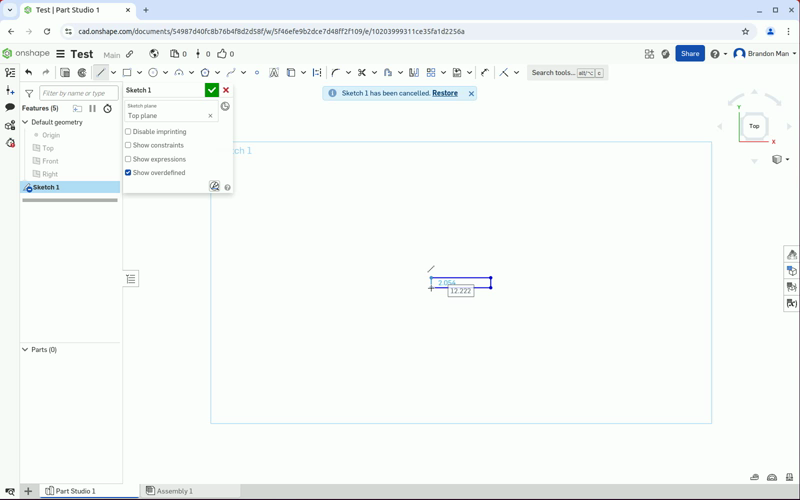
click(431, 287)
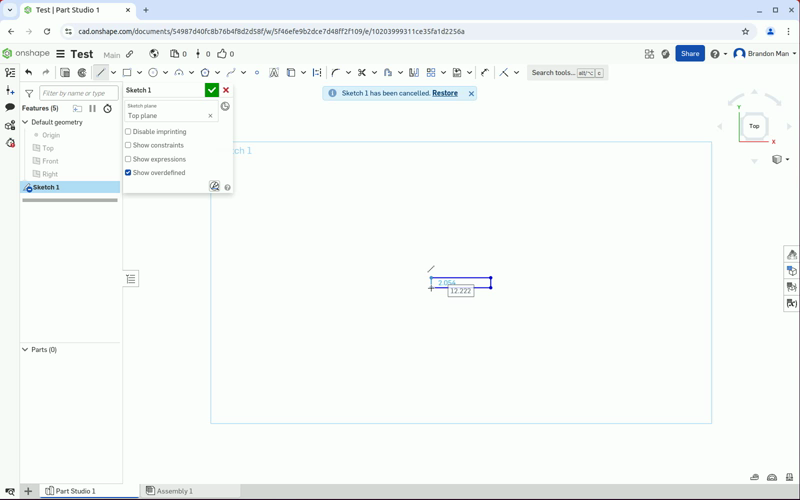
key(esc)
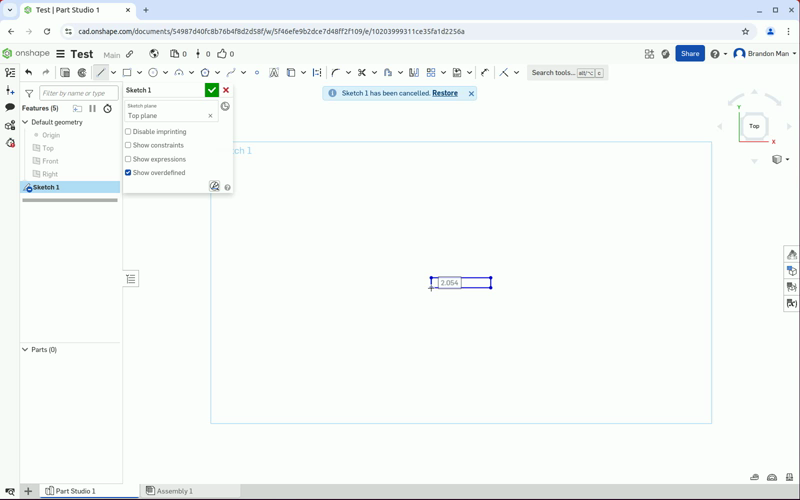
mouse_move(480, 281)
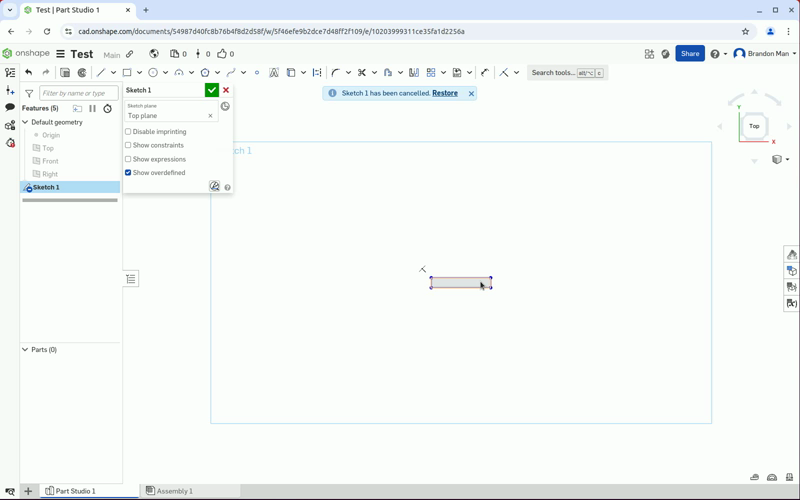
scroll(6)
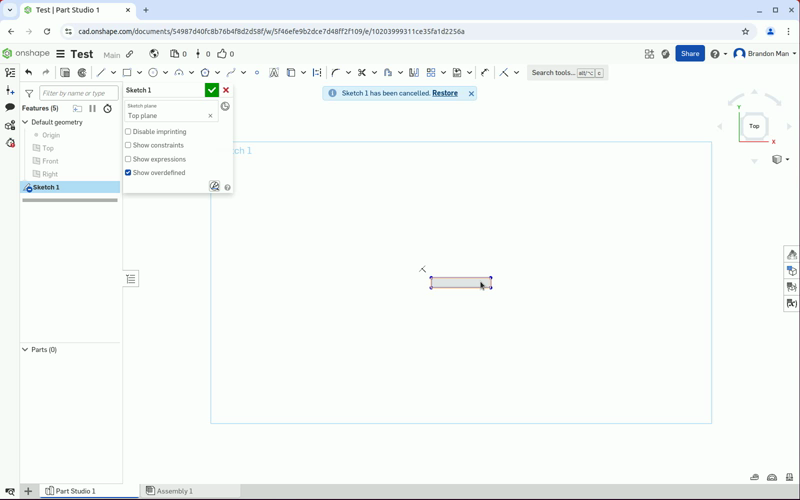
scroll(6)
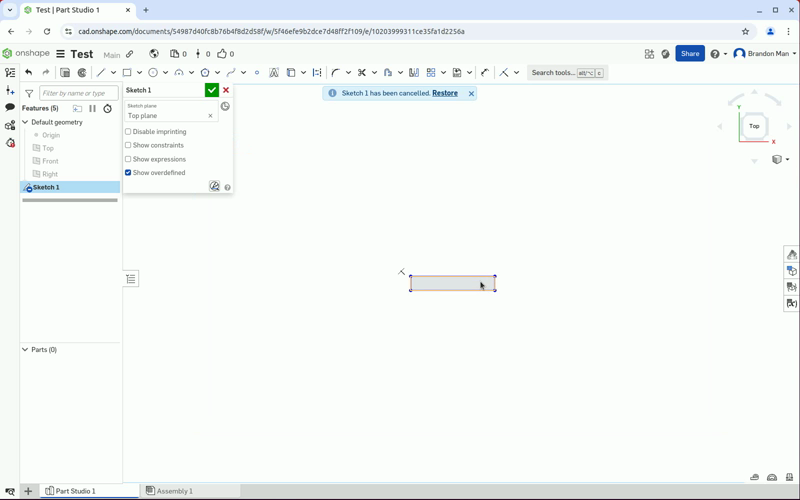
scroll(6)
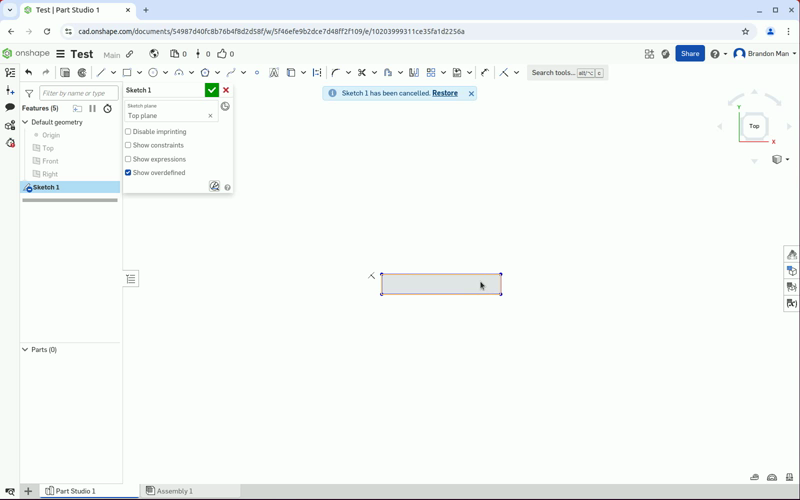
scroll(6)
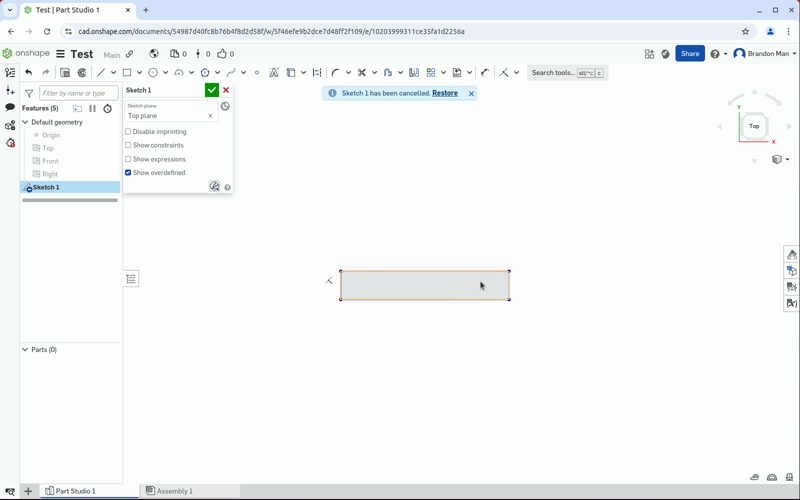
scroll(6)
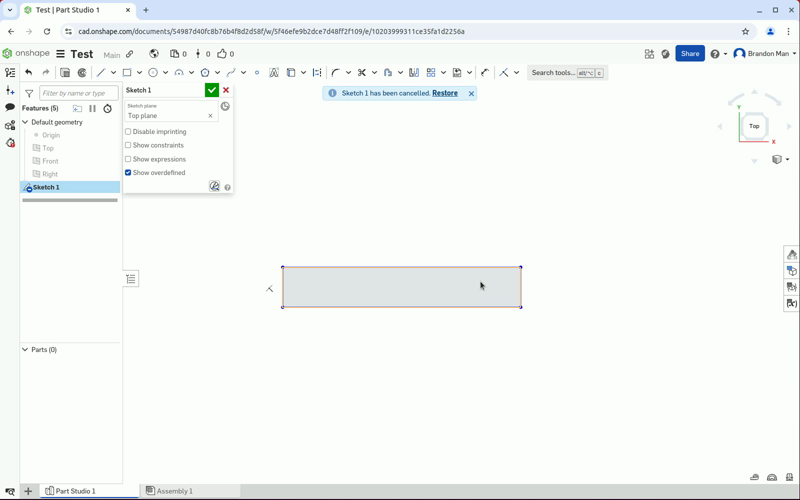
scroll(6)
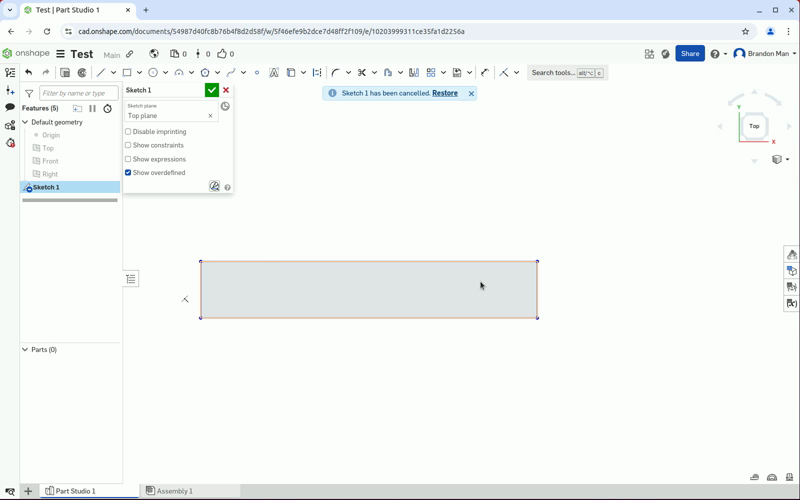
scroll(6)
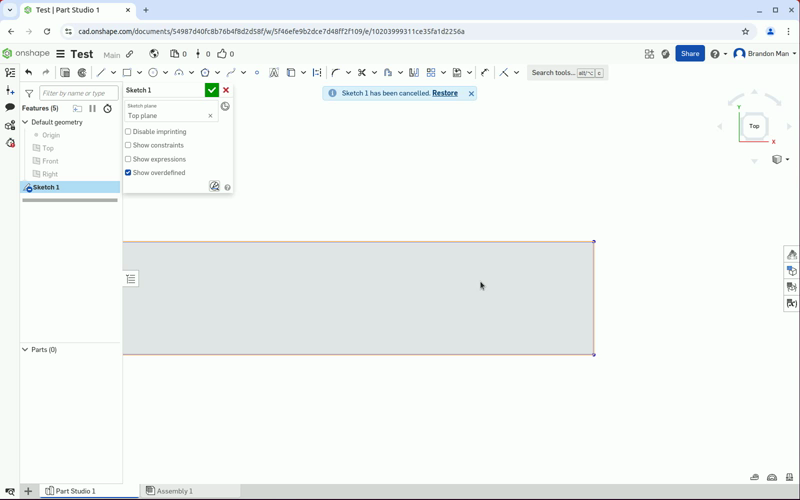
click(480, 281)
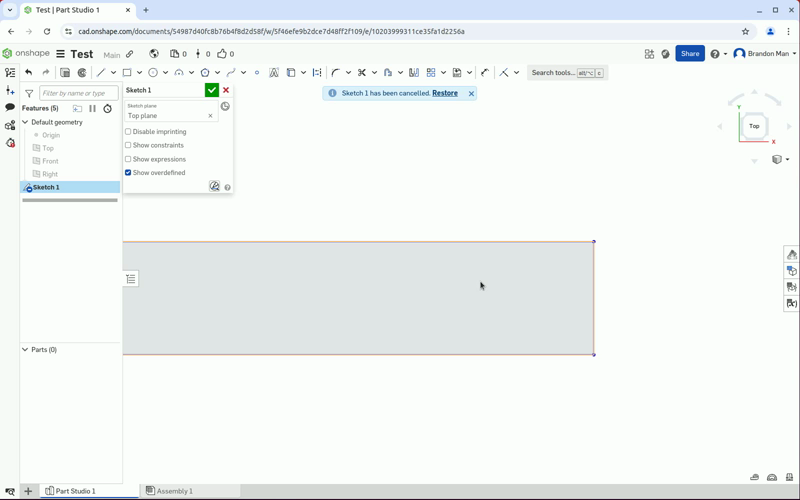
scroll(-6)
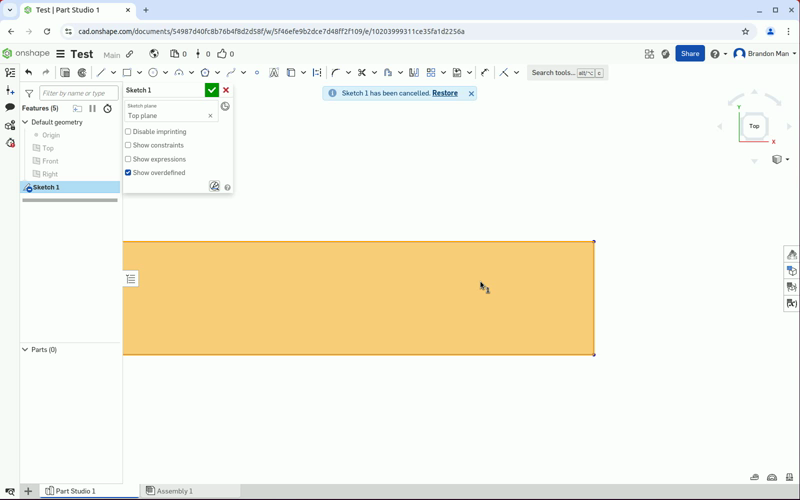
scroll(-6)
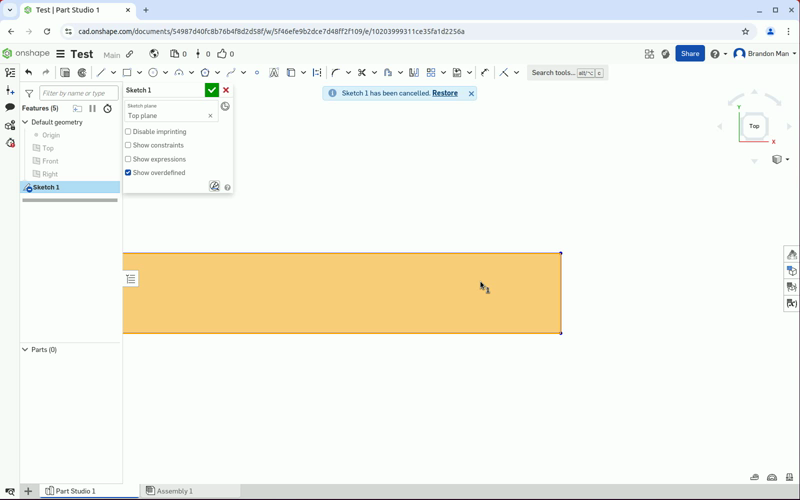
scroll(-6)
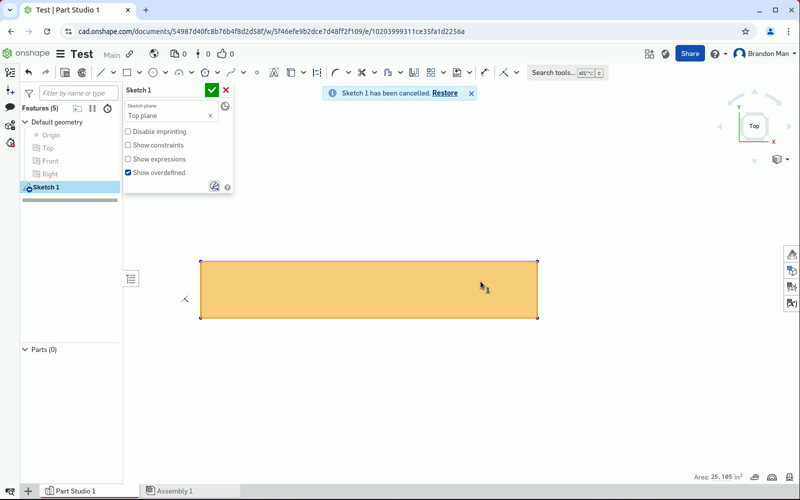
scroll(-6)
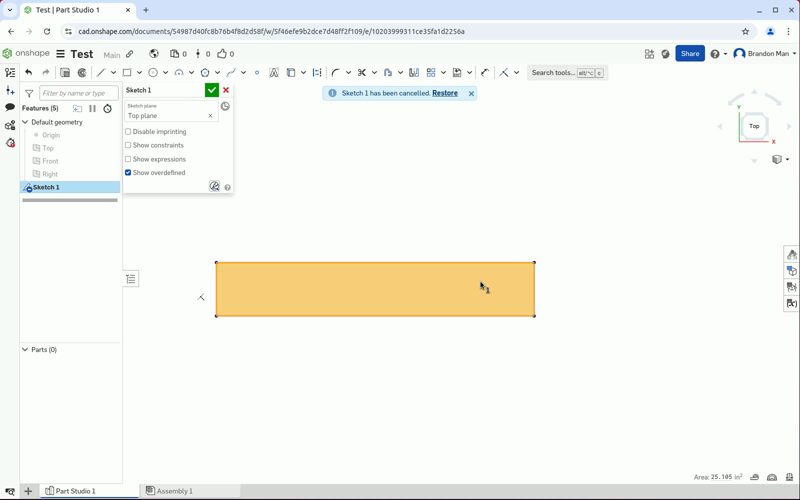
scroll(-6)
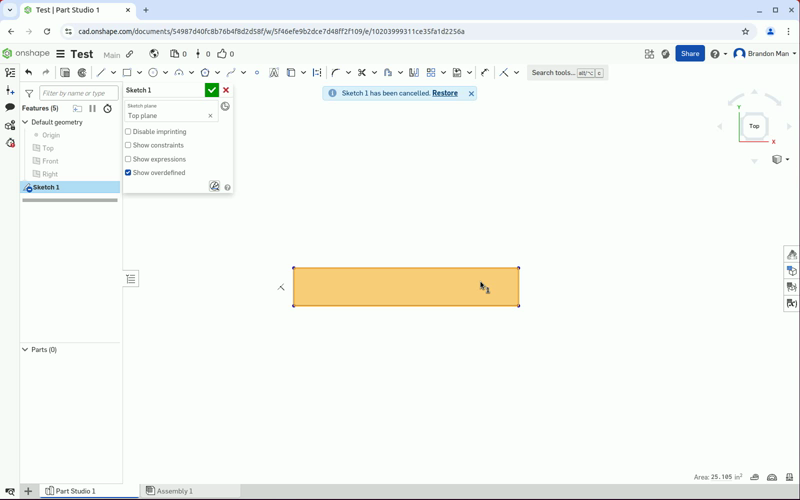
scroll(-6)
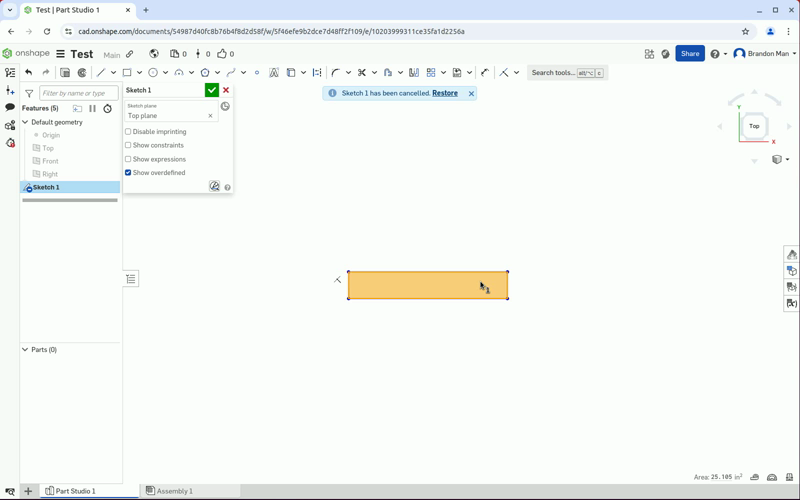
scroll(-6)
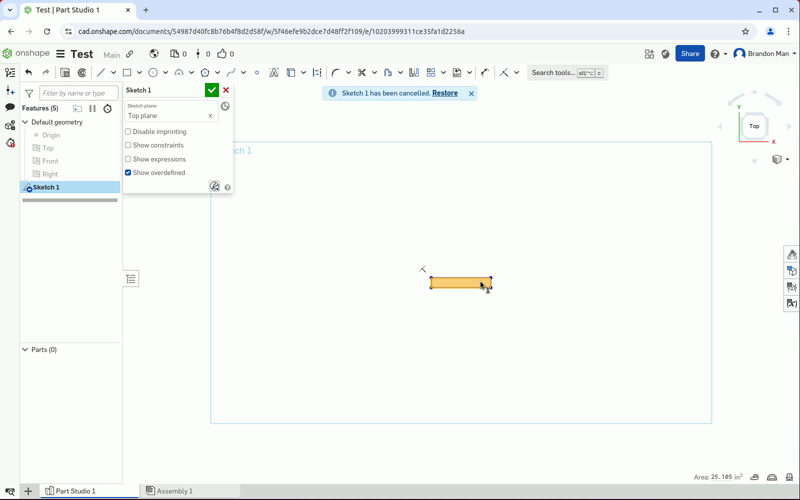
mouse_move(73, 352)
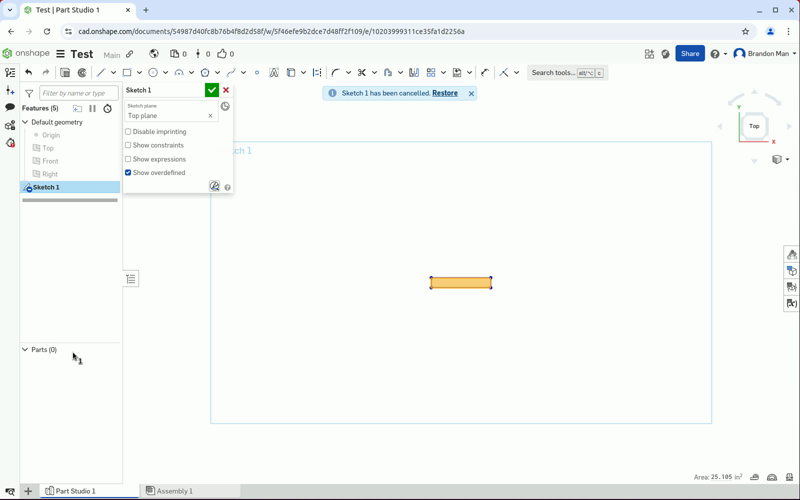
key(shift+y)
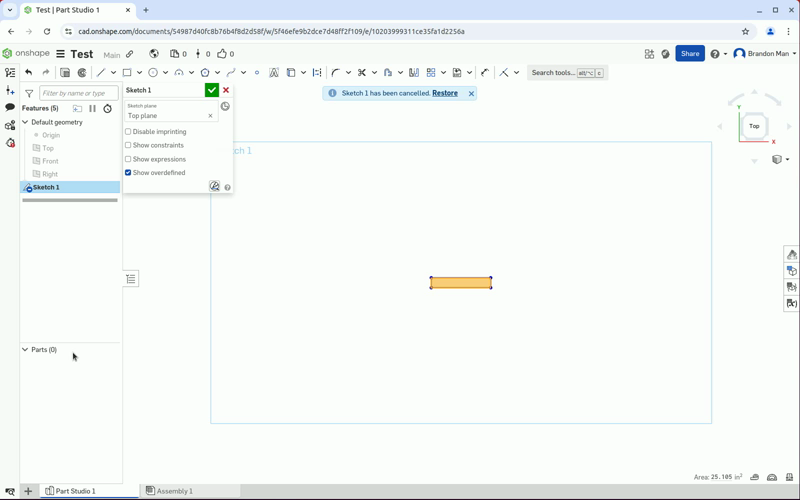
key(shift+e)
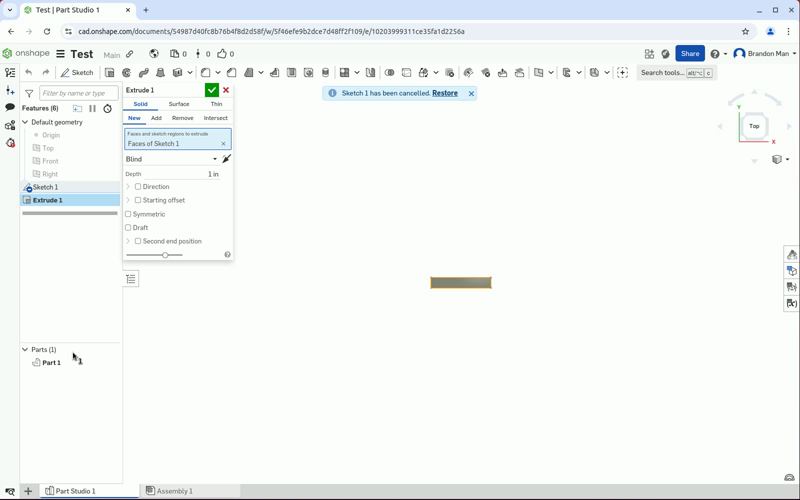
mouse_move(143, 106)
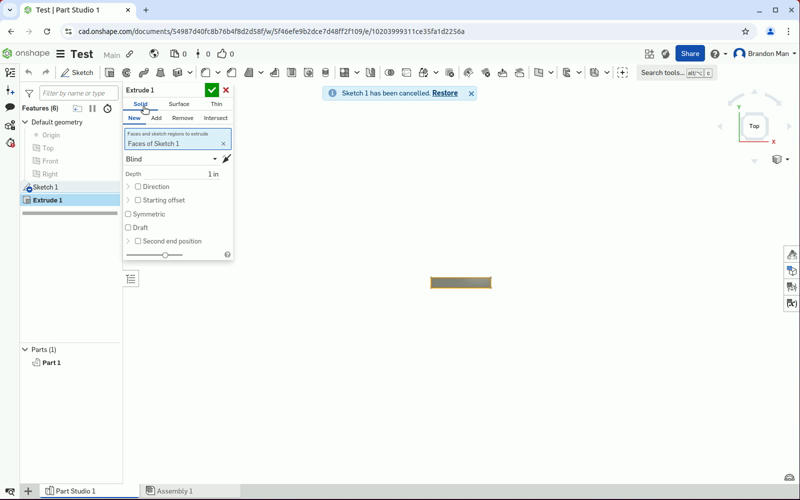
click(143, 106)
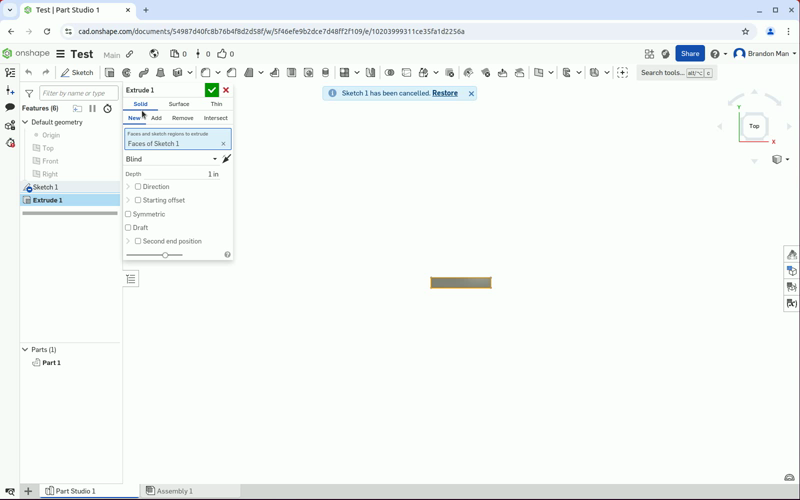
mouse_move(137, 120)
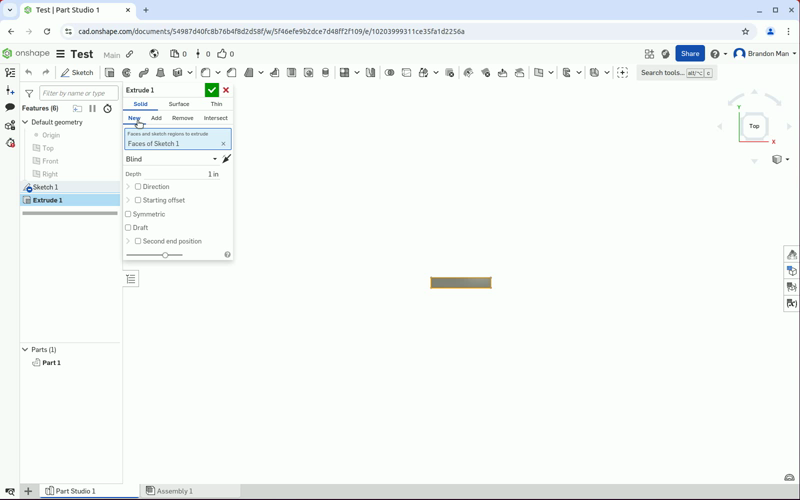
click(137, 120)
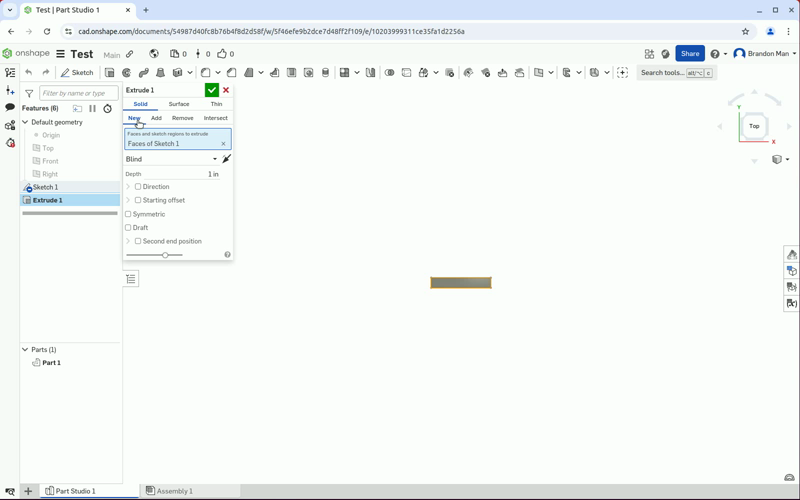
key(tab, 4)
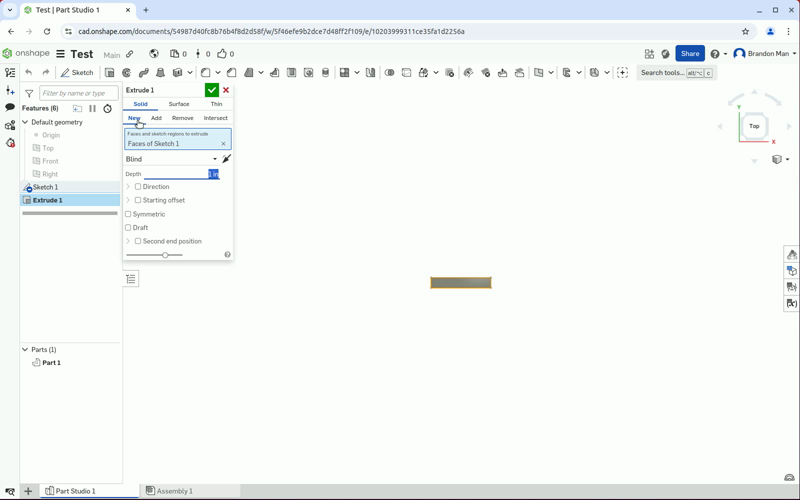
text(16.128)
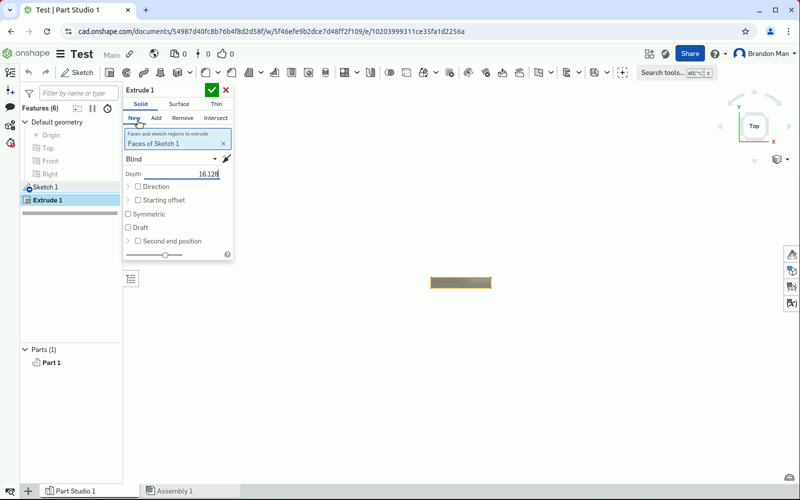
key(enter)
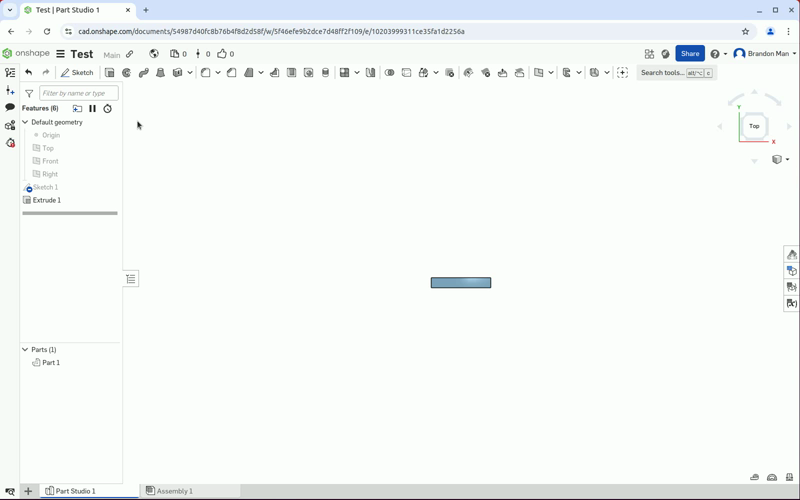
key(shift+h)
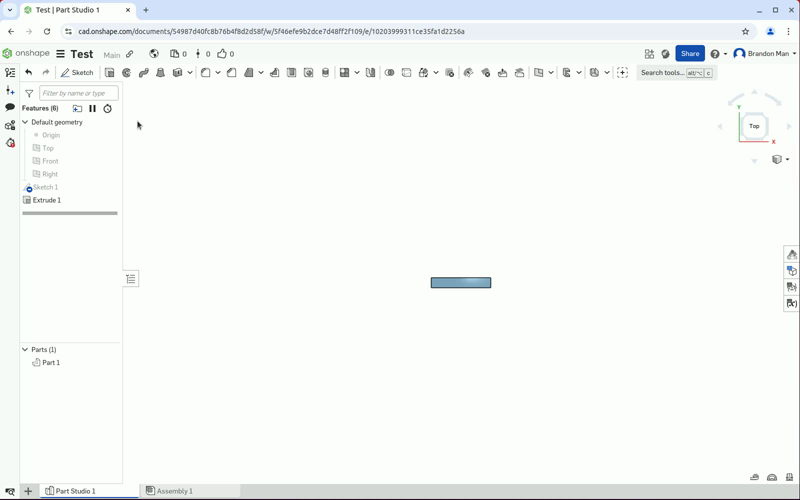
key(shift+h)
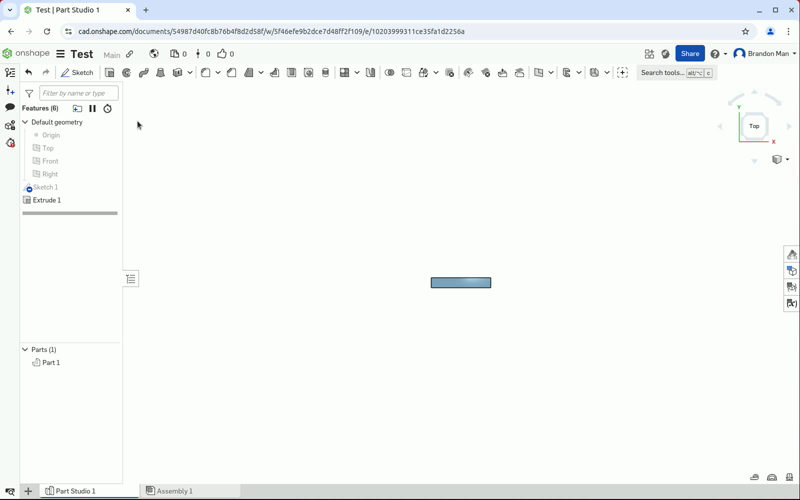
mouse_move(73, 189)
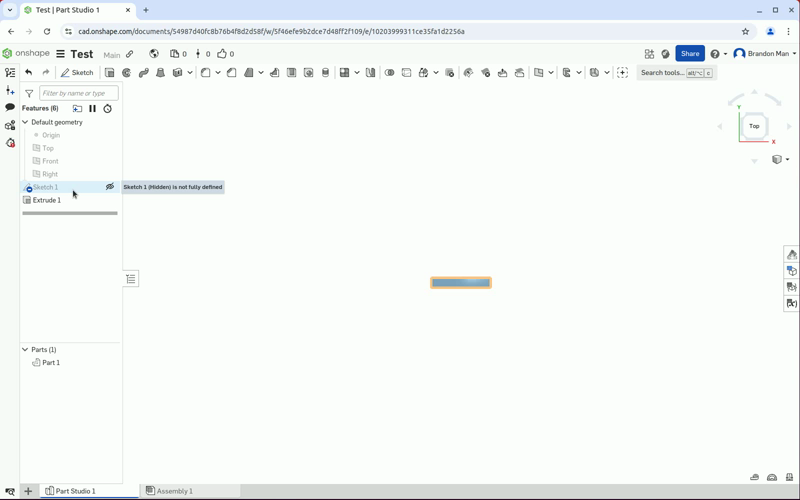
click(73, 189)
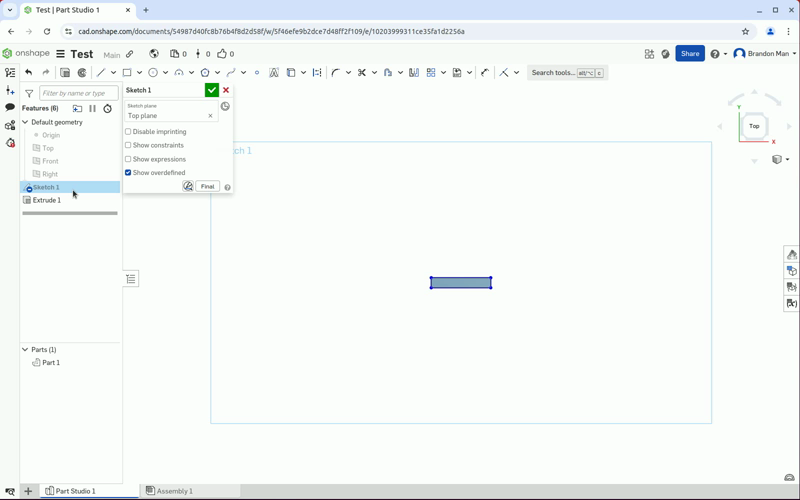
mouse_move(229, 92)
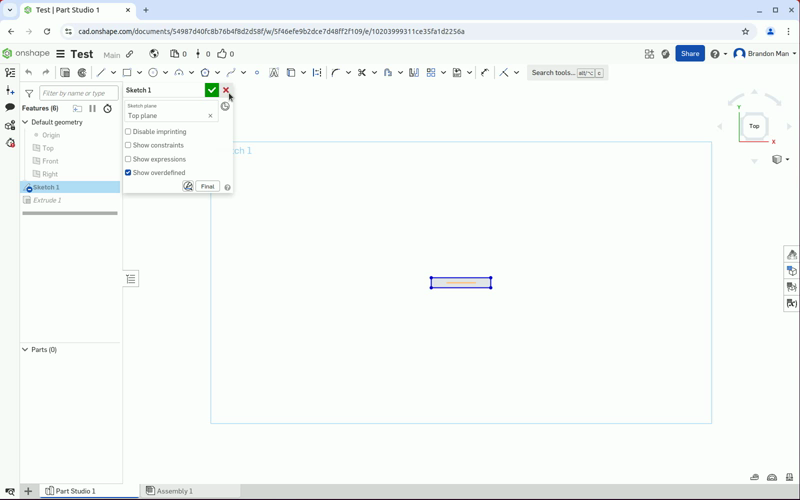
click(229, 92)
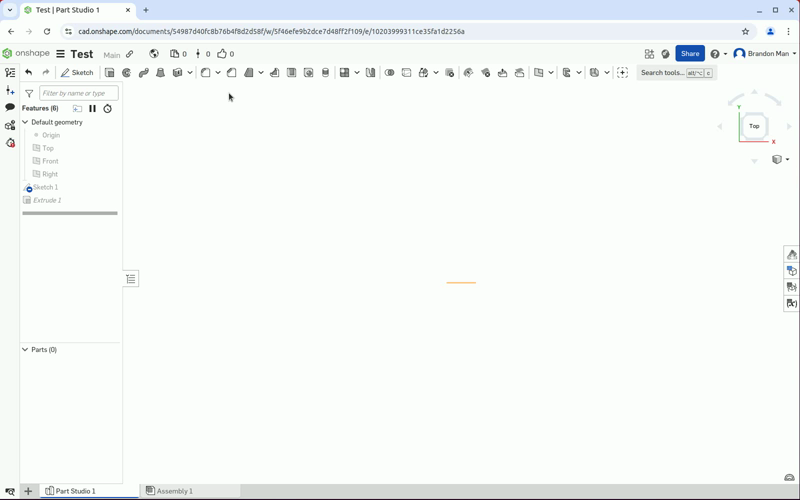
mouse_move(73, 352)
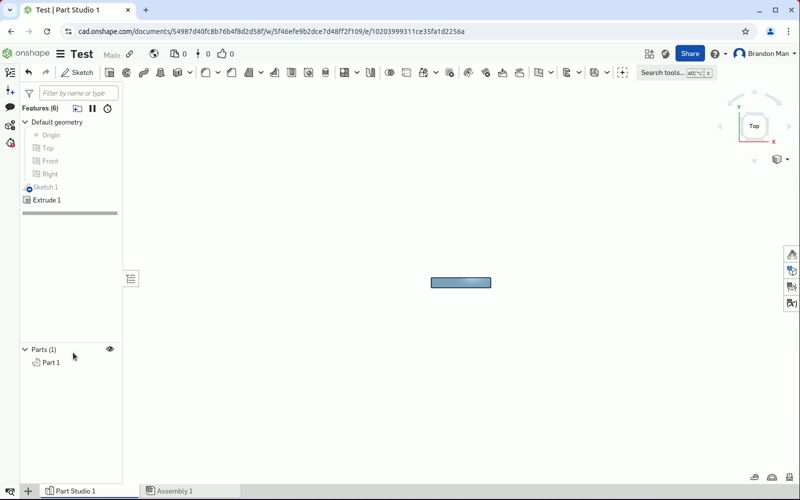
key(y)
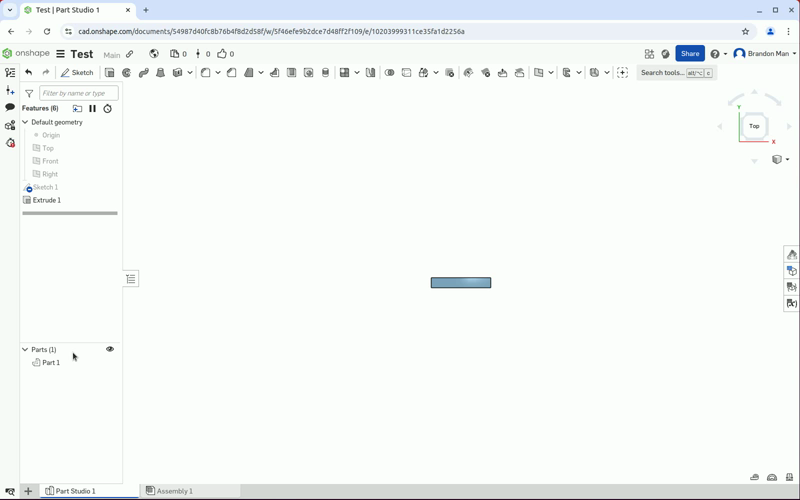
key(shift+p)
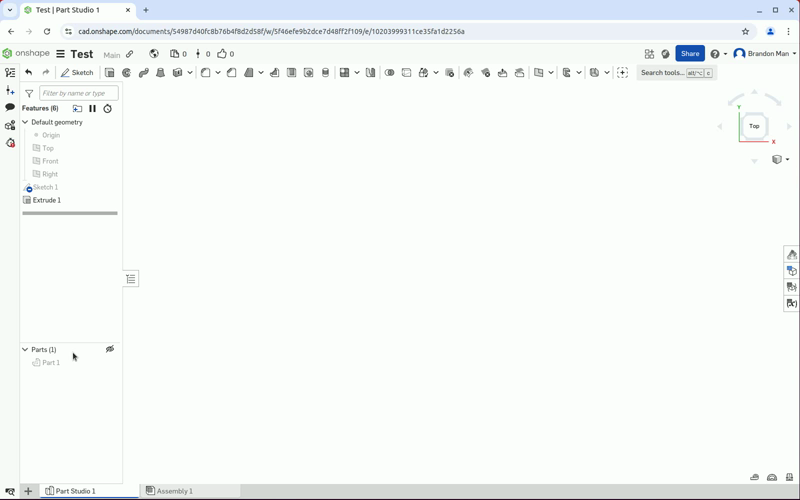
key(space)
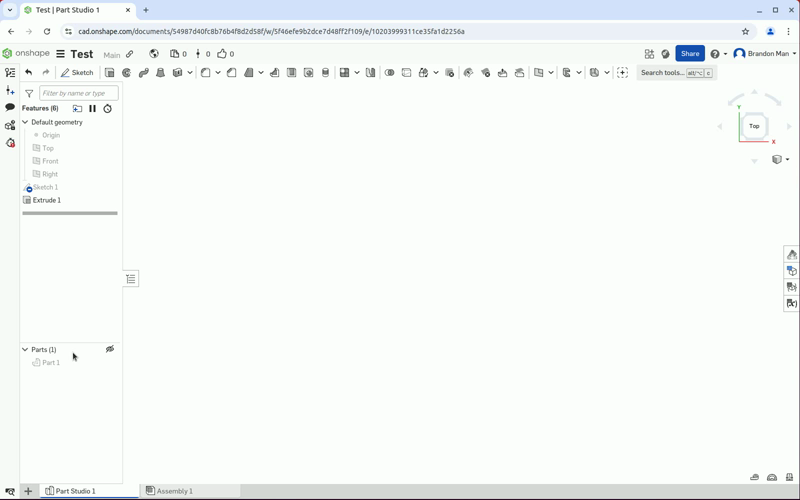
key_down(shift)
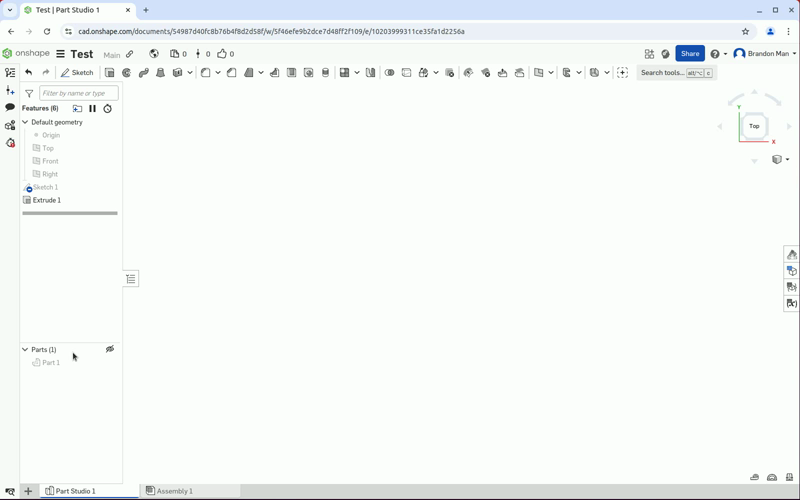
key(up)
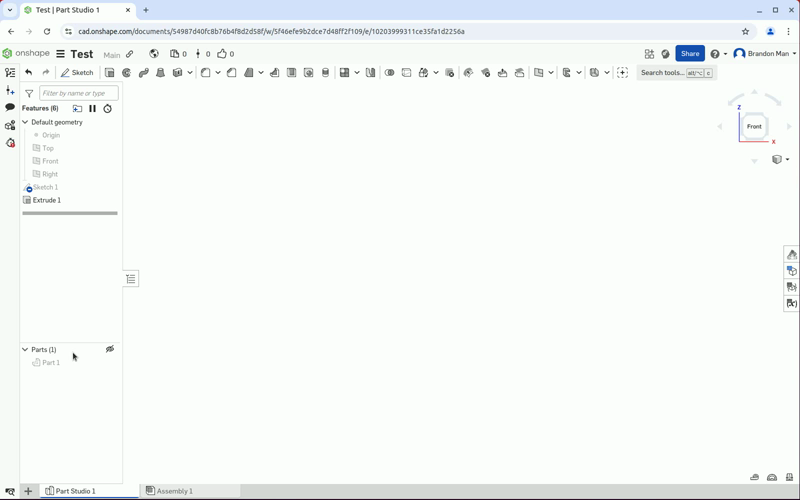
key_up(shift)
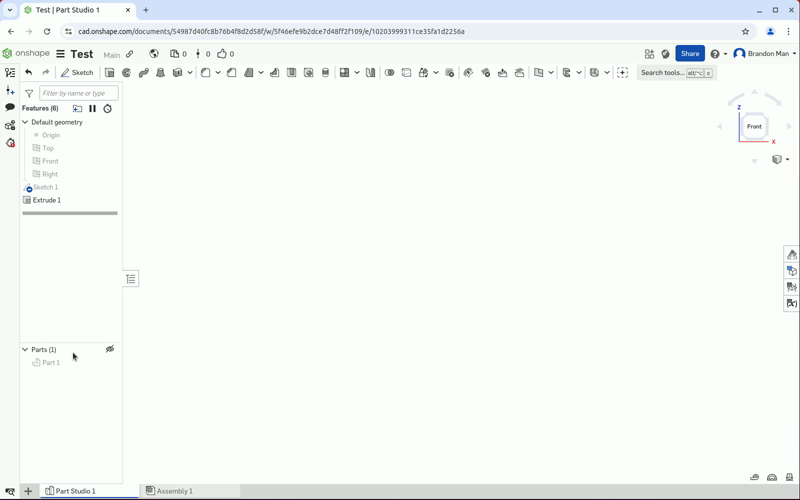
key(space)
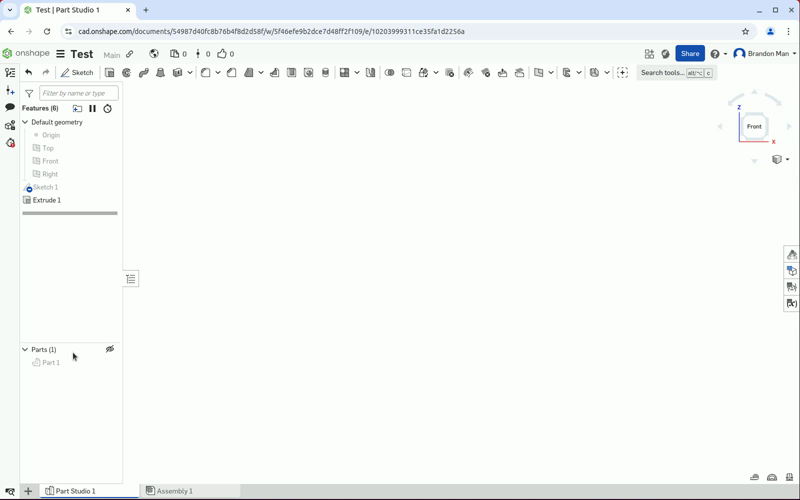
key_down(shift)
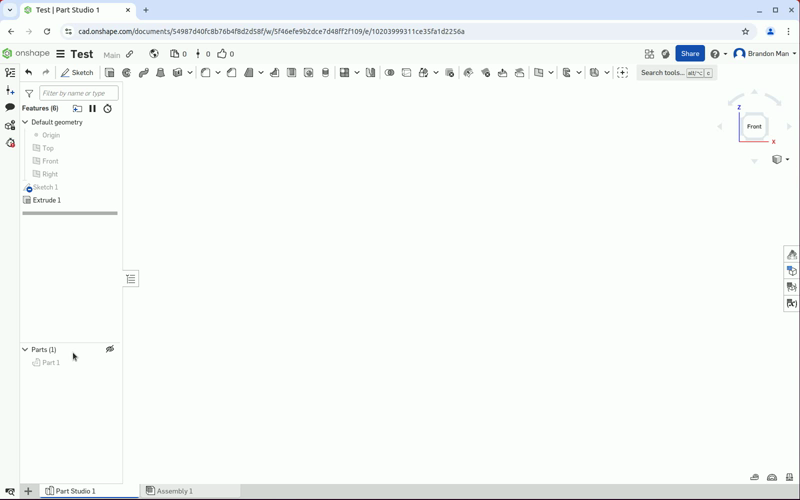
key(left)
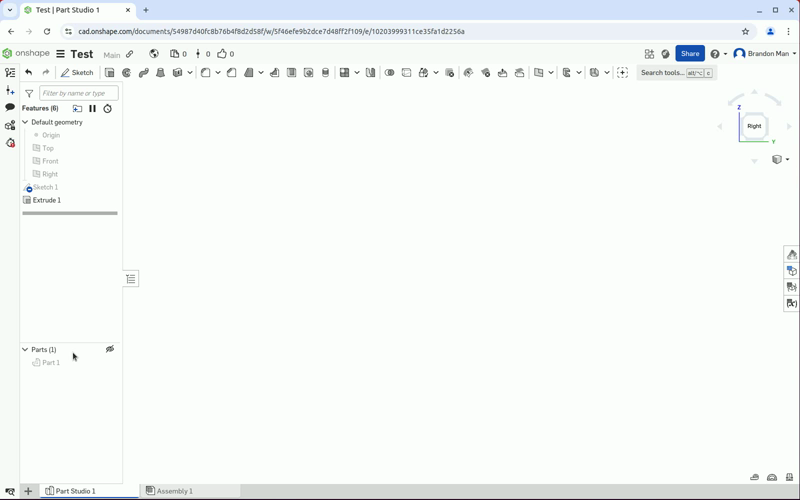
key_up(shift)
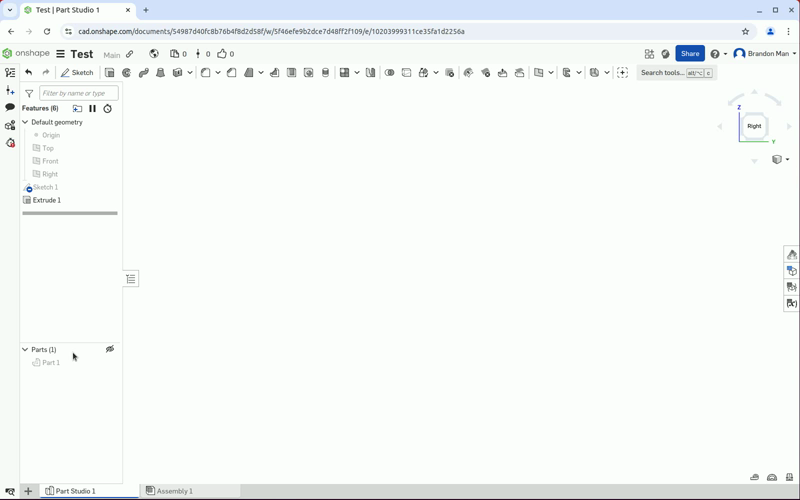
mouse_move(73, 352)
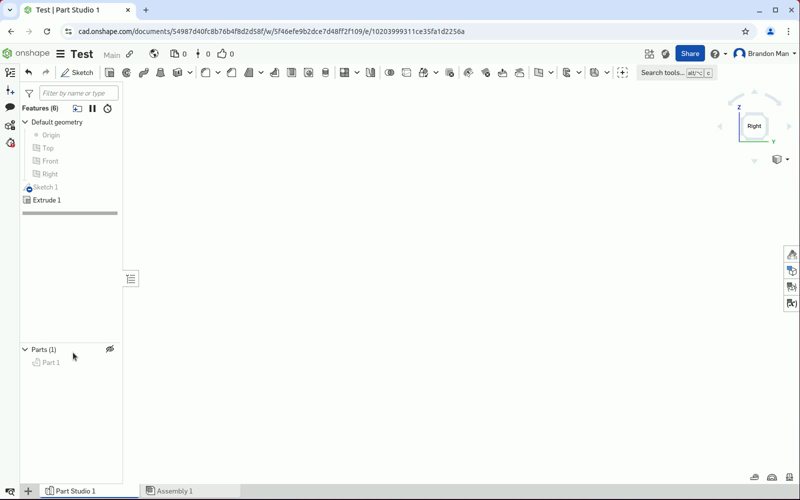
key(shift+y)
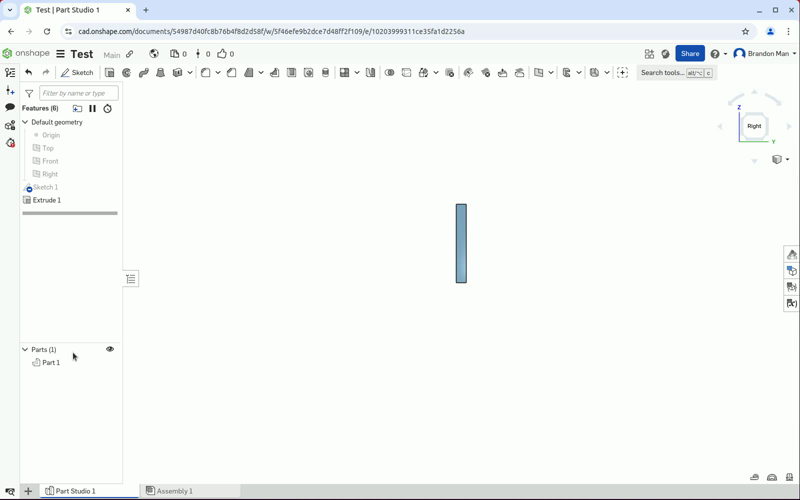
mouse_move(541, 75)
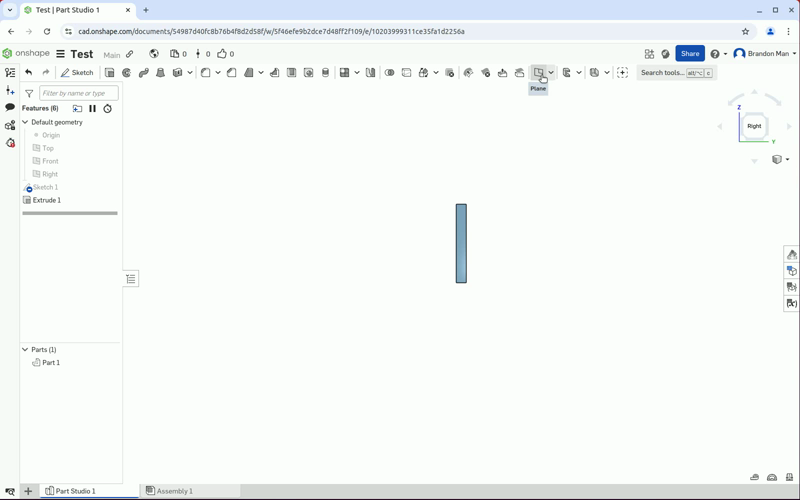
click(541, 75)
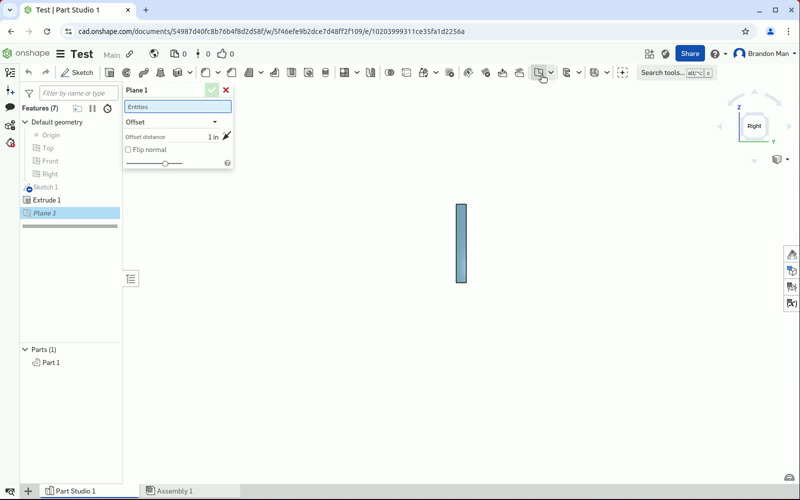
mouse_move(73, 176)
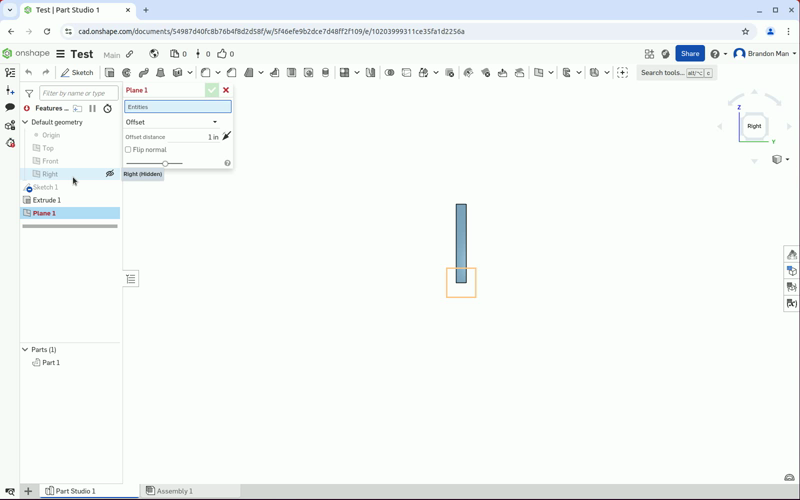
click(73, 176)
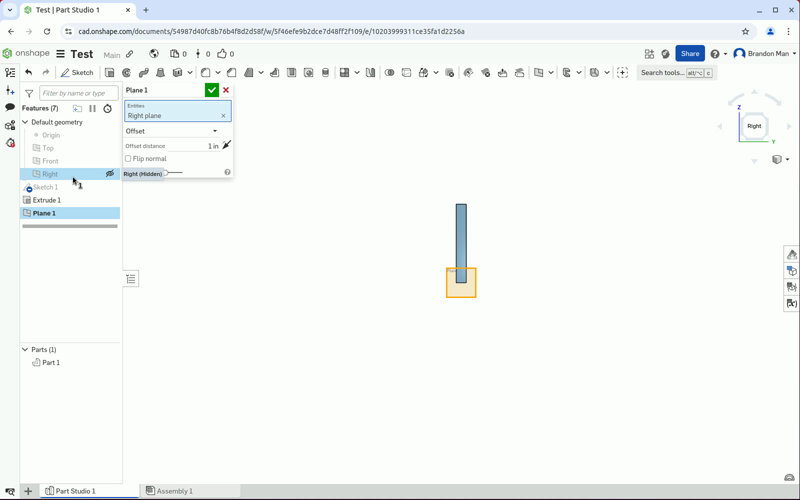
key(tab, 2)
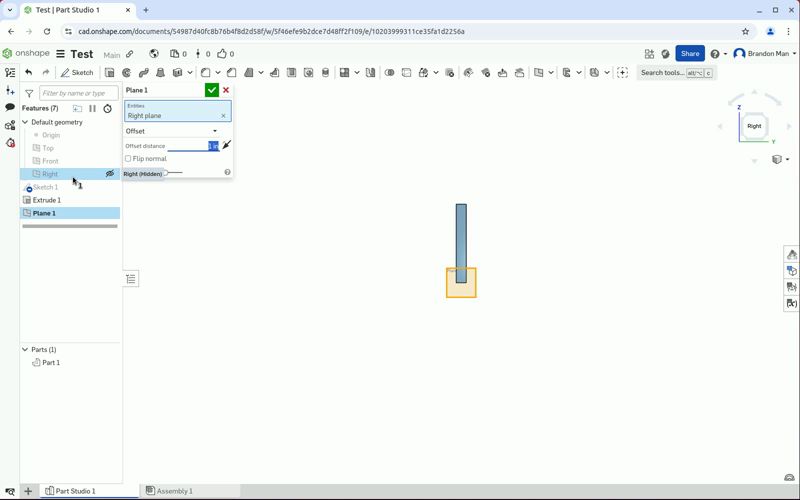
text(6.008)
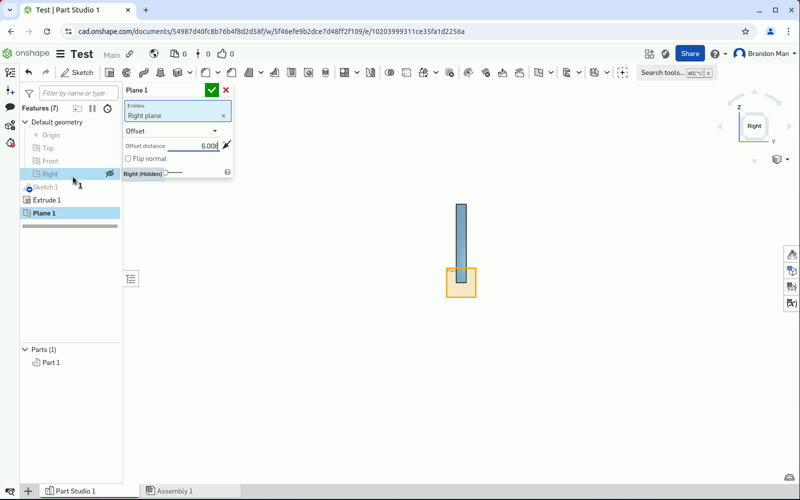
key(enter, 2)
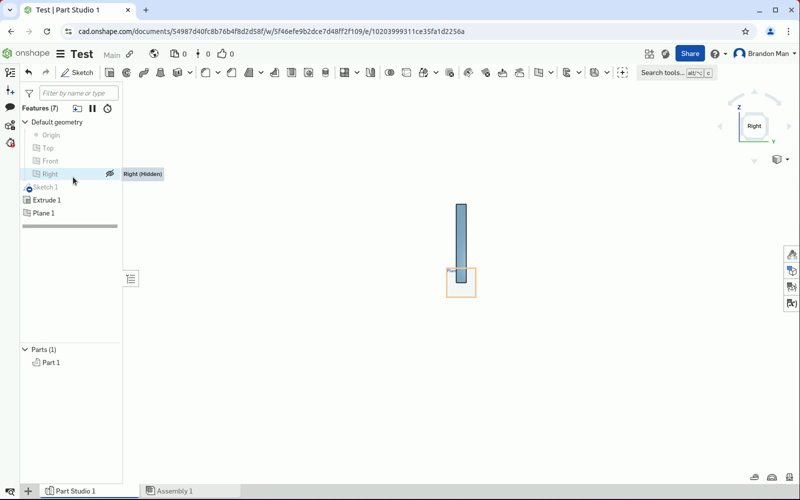
key(shift+s)
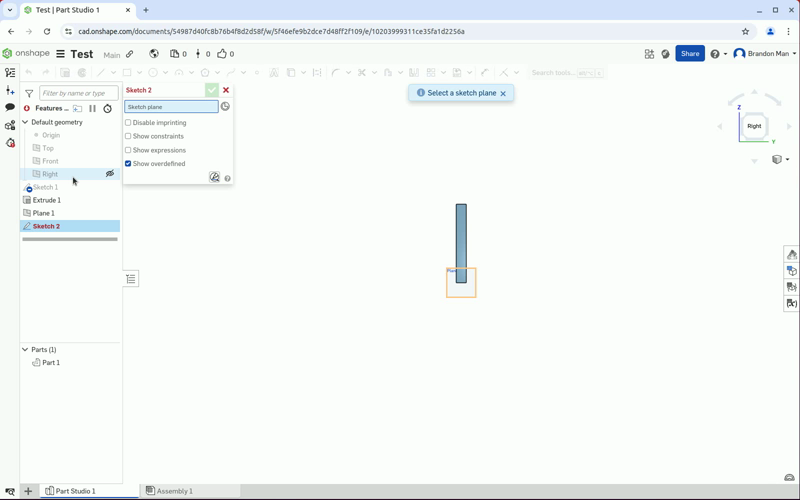
mouse_move(73, 215)
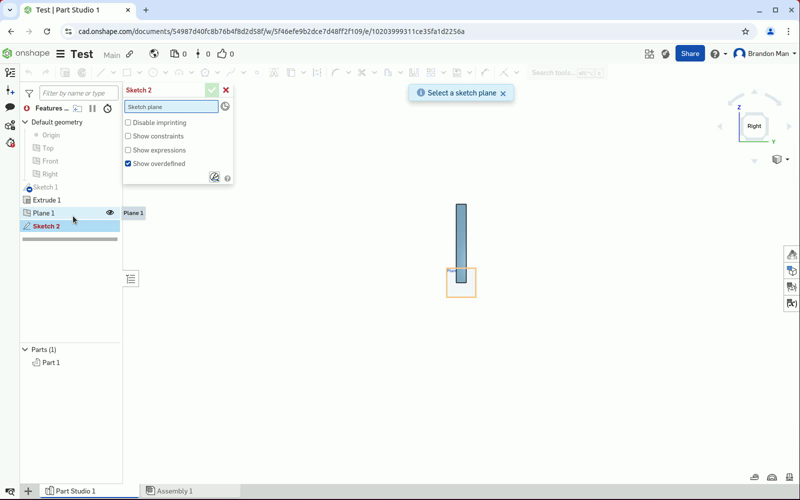
click(73, 215)
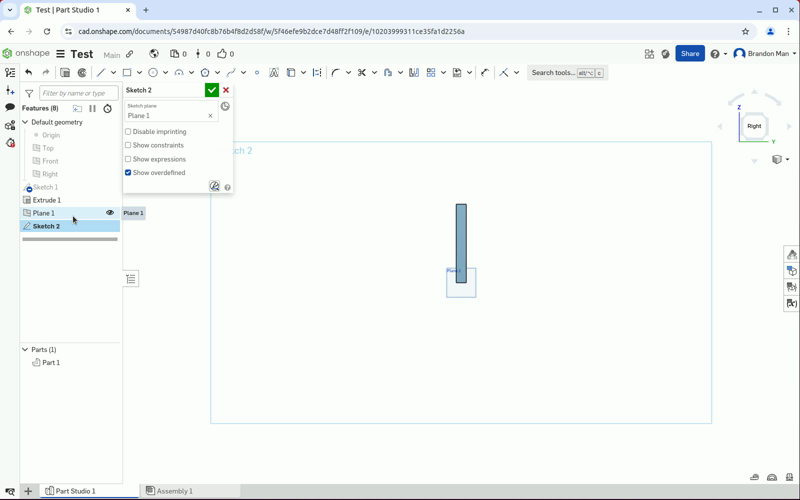
mouse_move(73, 352)
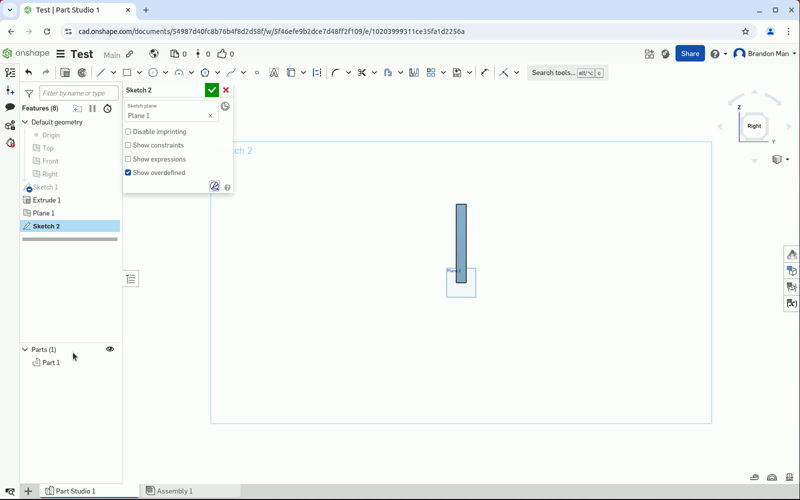
key(y)
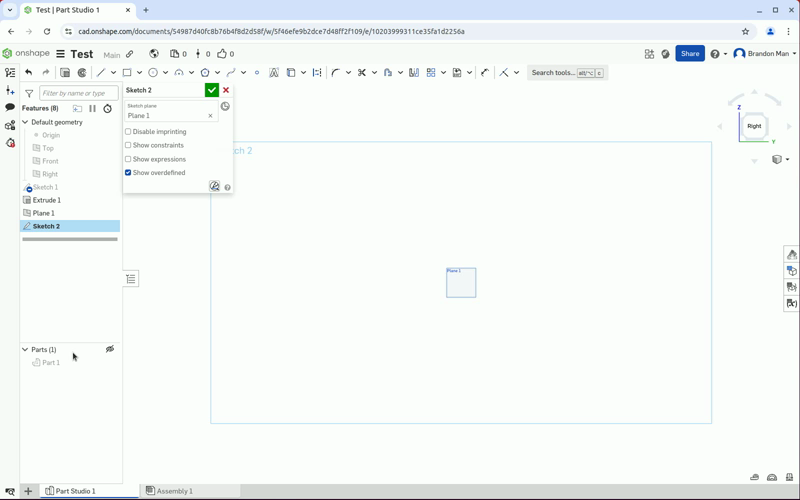
key(l)
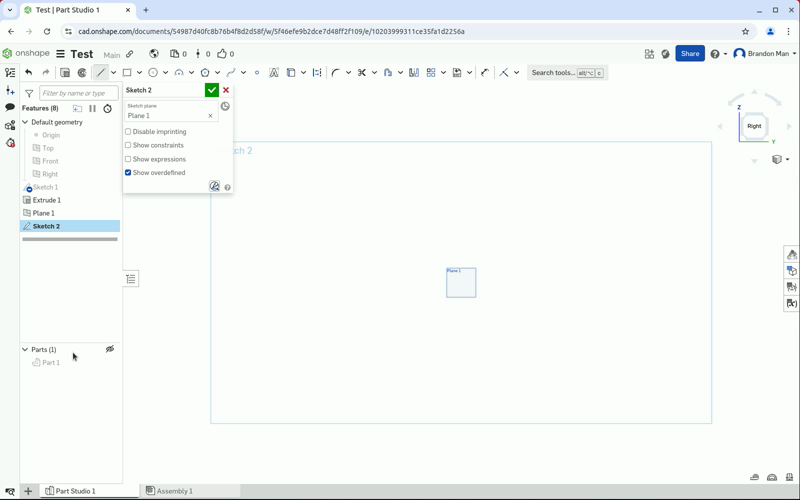
key_down(shift)
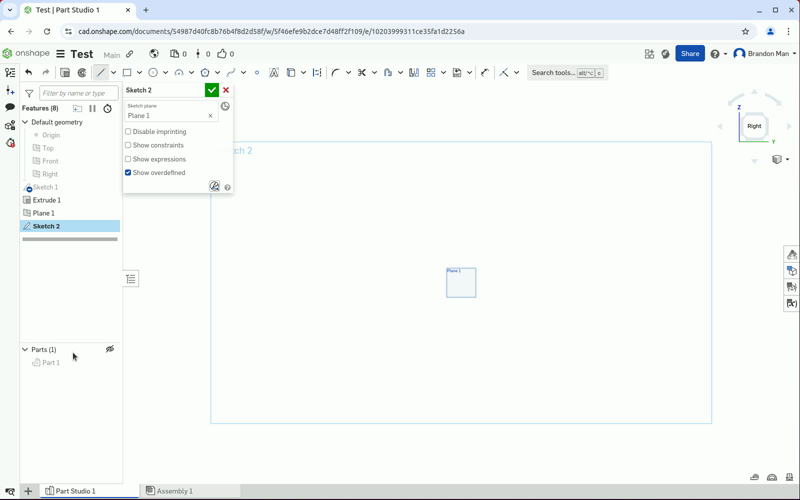
mouse_move(456, 282)
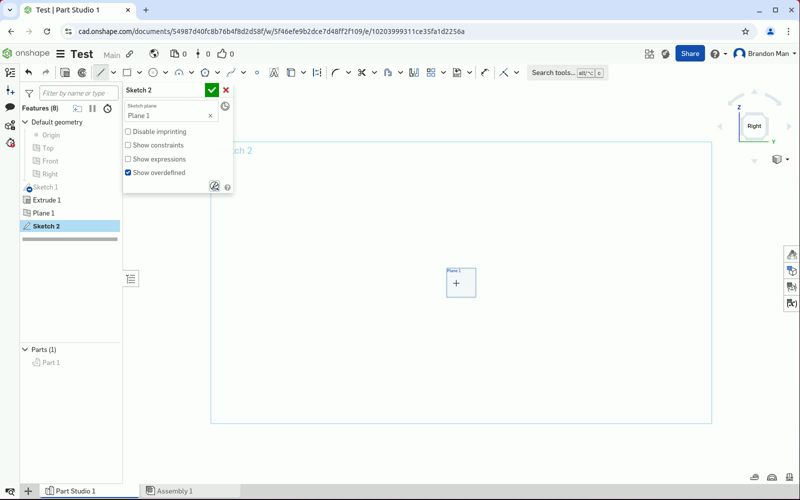
click(456, 282)
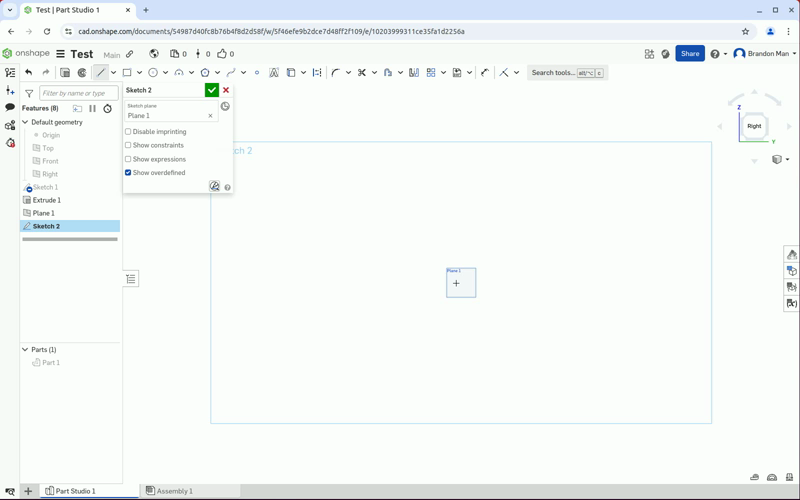
key_up(shift)
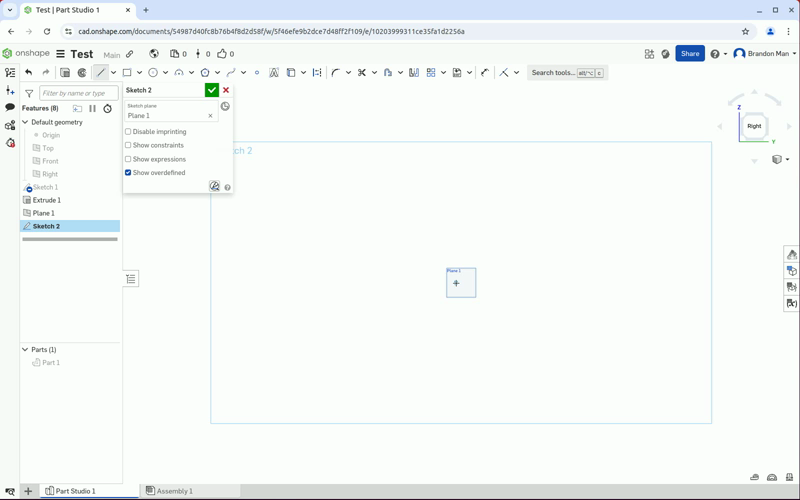
key_down(shift)
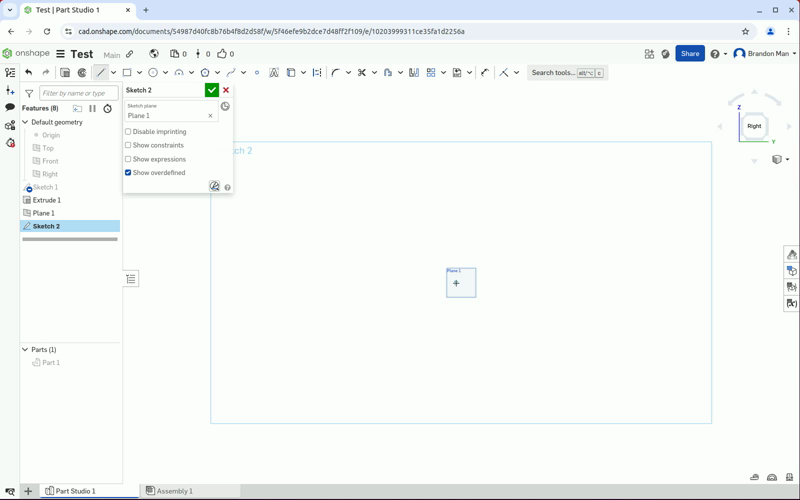
mouse_move(486, 282)
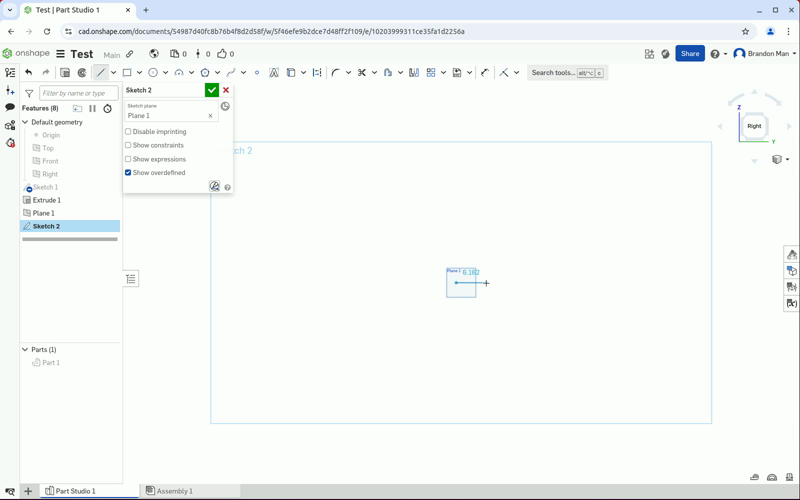
mouse_move(466, 282)
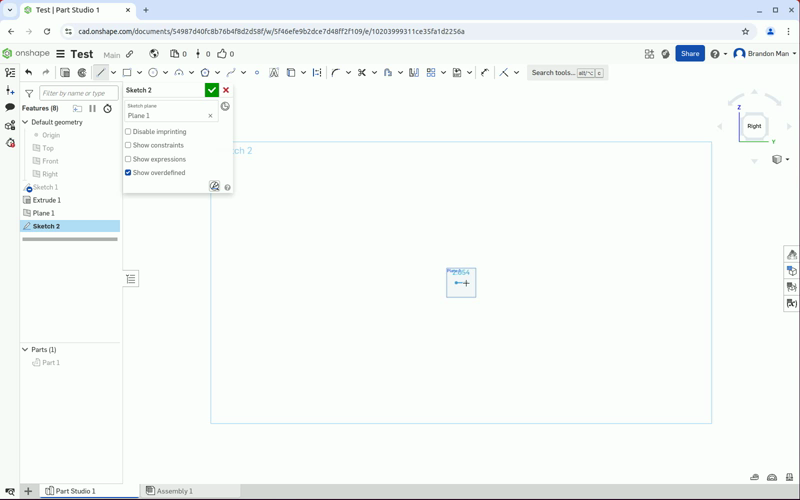
click(466, 282)
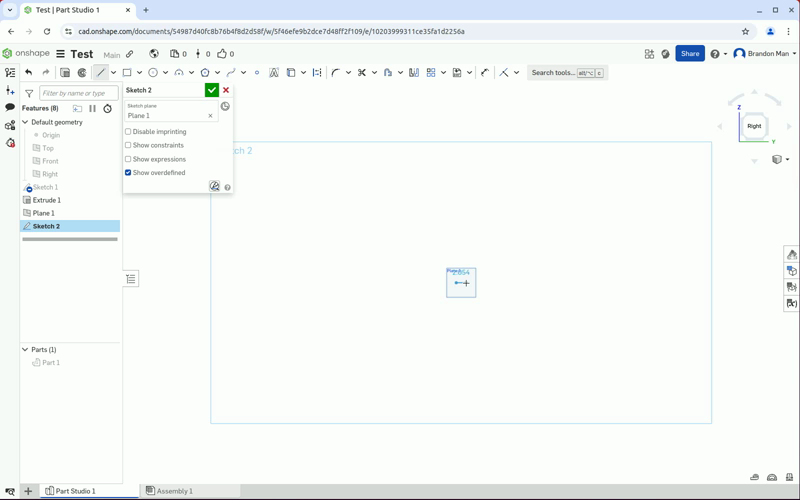
key_up(shift)
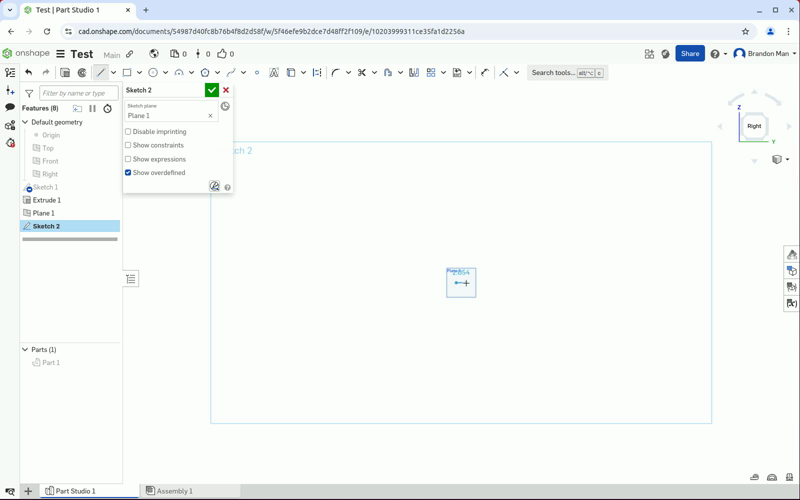
key_down(shift)
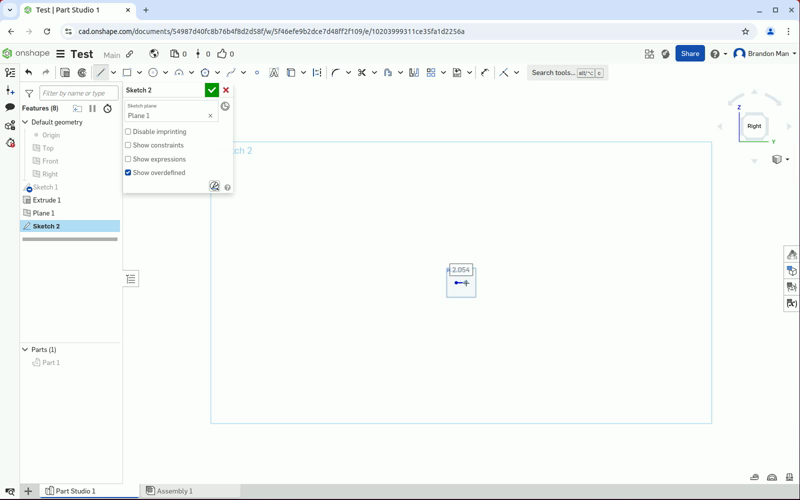
mouse_move(496, 282)
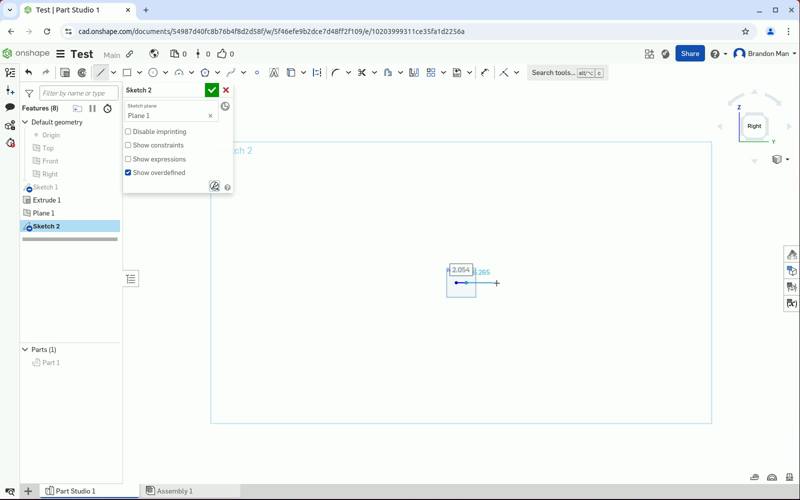
mouse_move(466, 274)
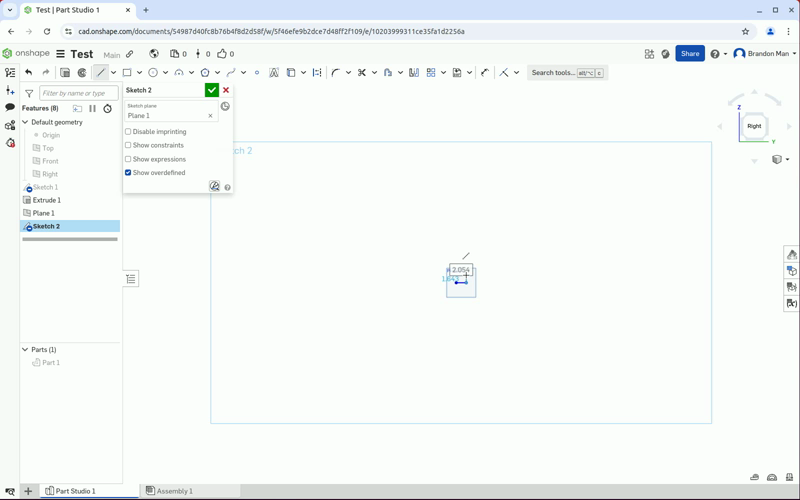
click(466, 274)
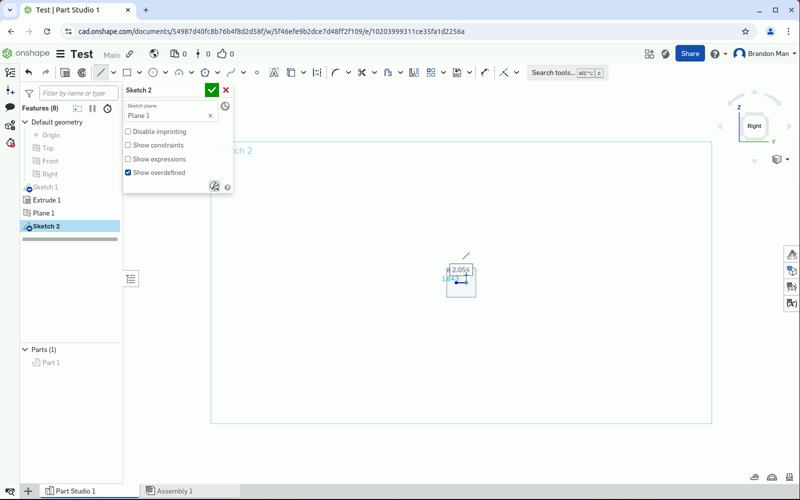
key_up(shift)
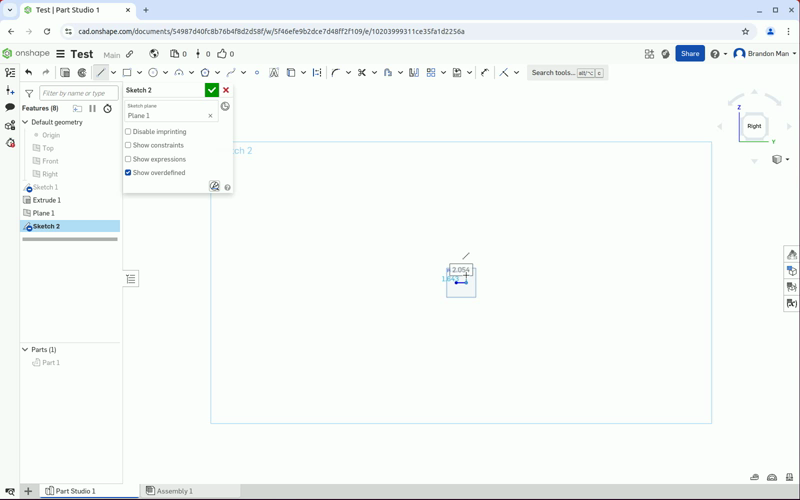
key_down(shift)
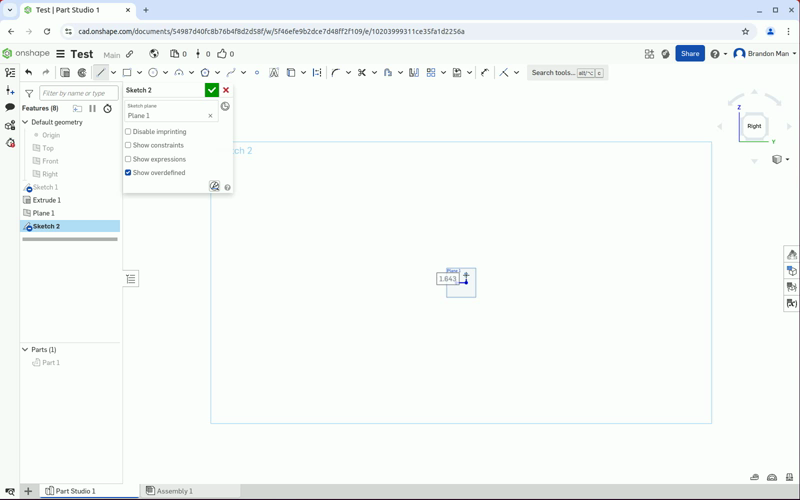
mouse_move(496, 274)
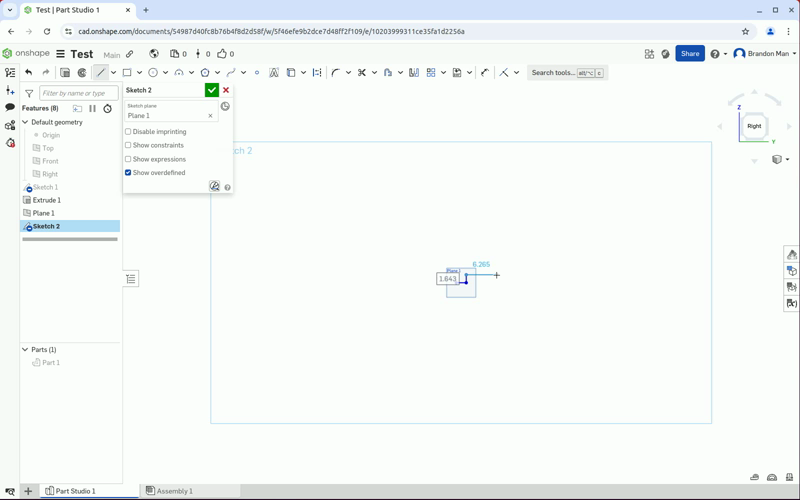
mouse_move(456, 274)
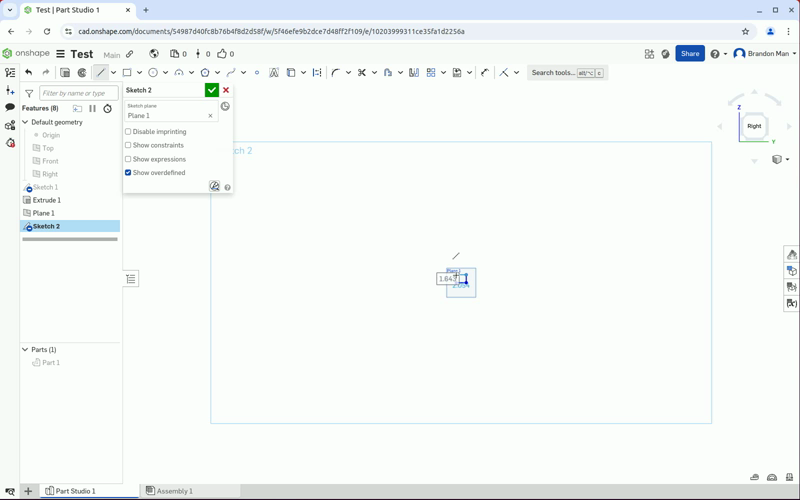
click(456, 274)
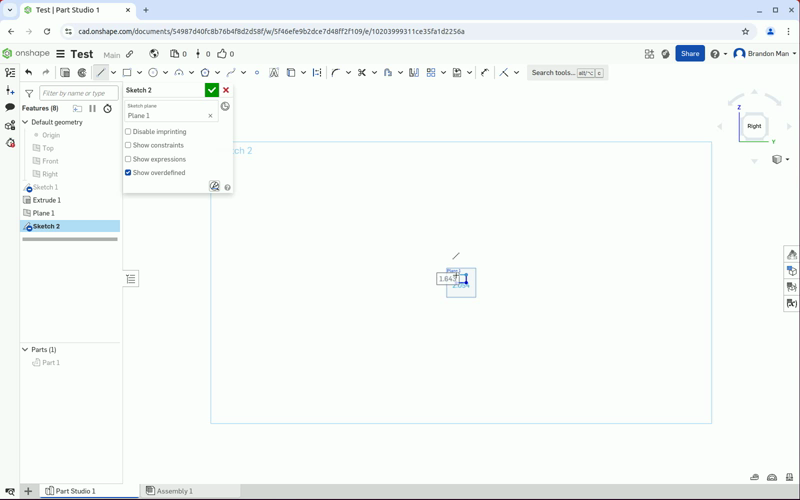
key_up(shift)
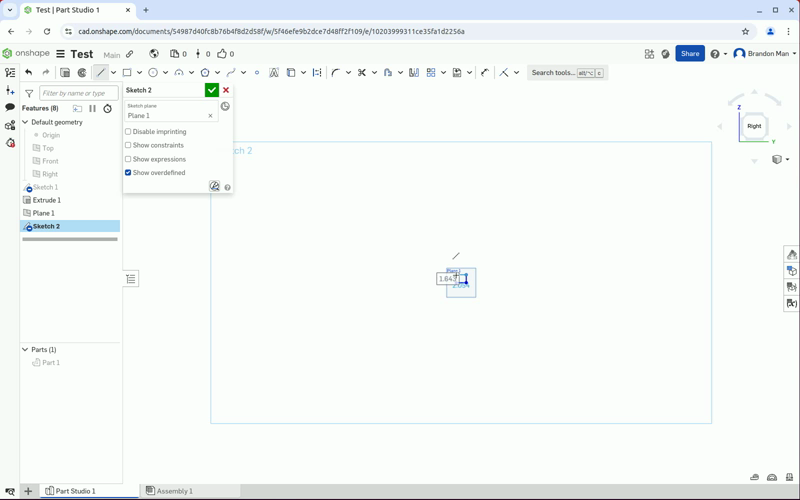
mouse_move(486, 274)
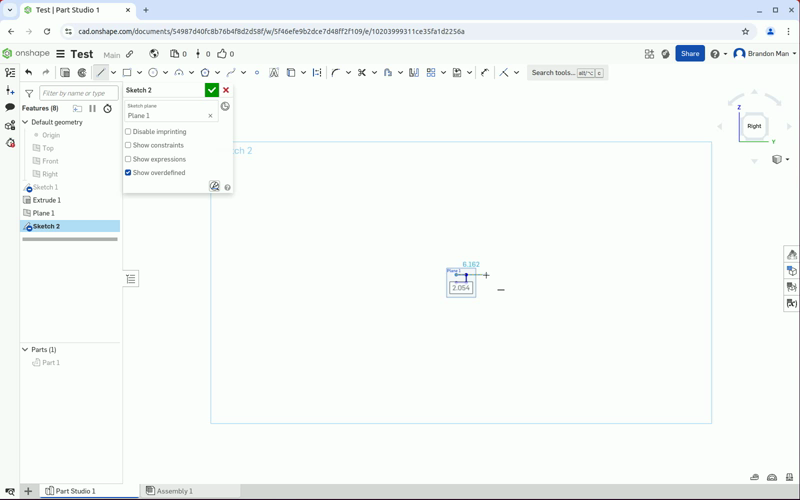
key_down(shift)
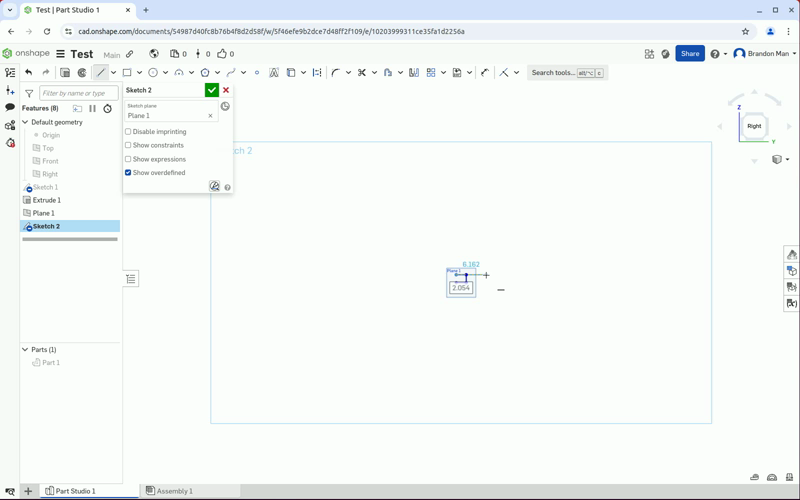
mouse_move(456, 282)
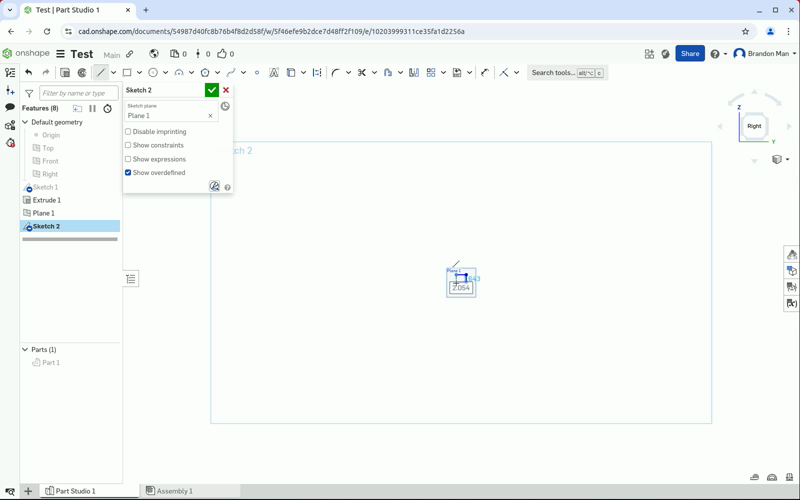
key_up(shift)
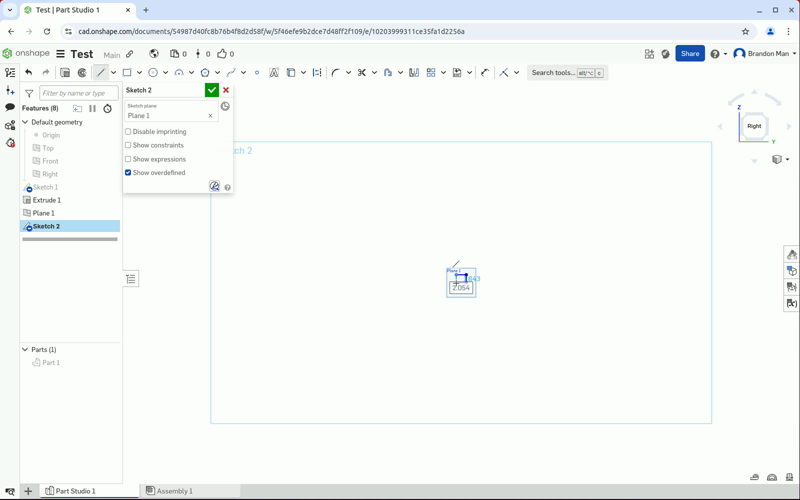
click(456, 282)
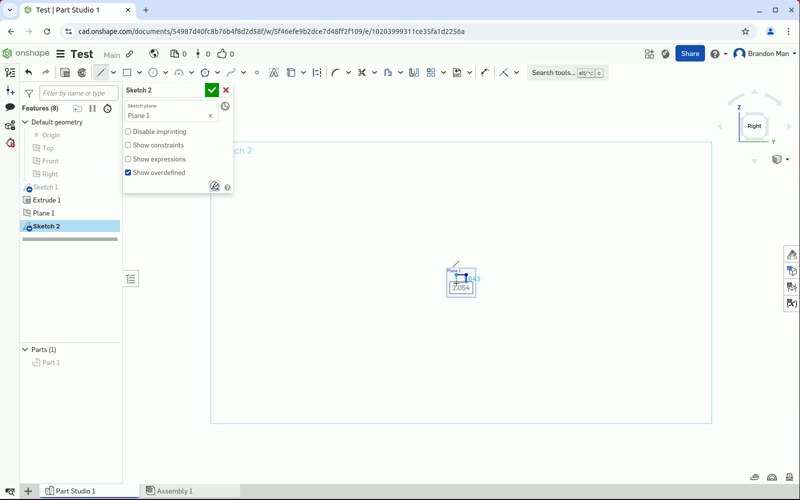
key(esc)
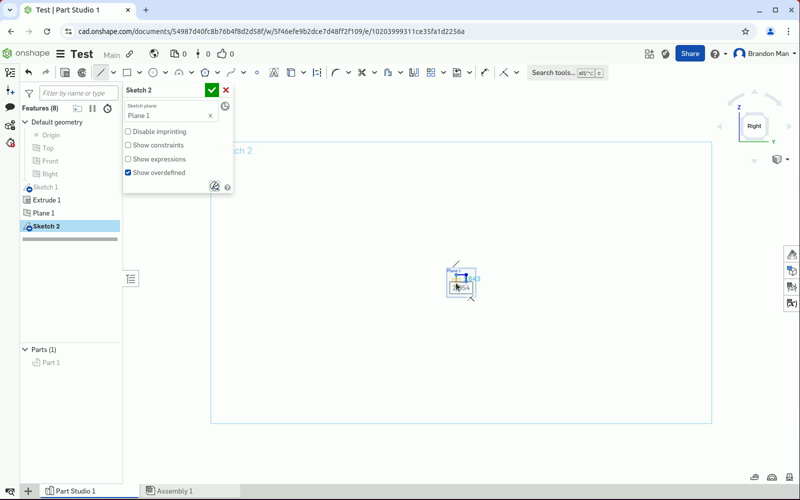
mouse_move(459, 281)
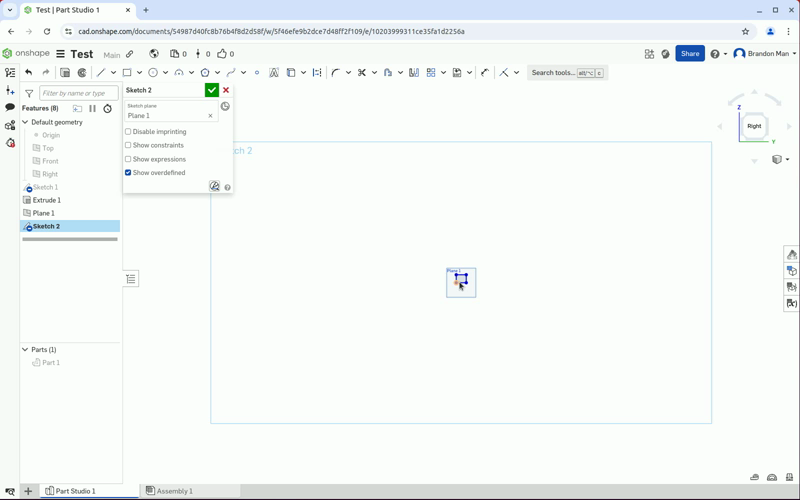
scroll(6)
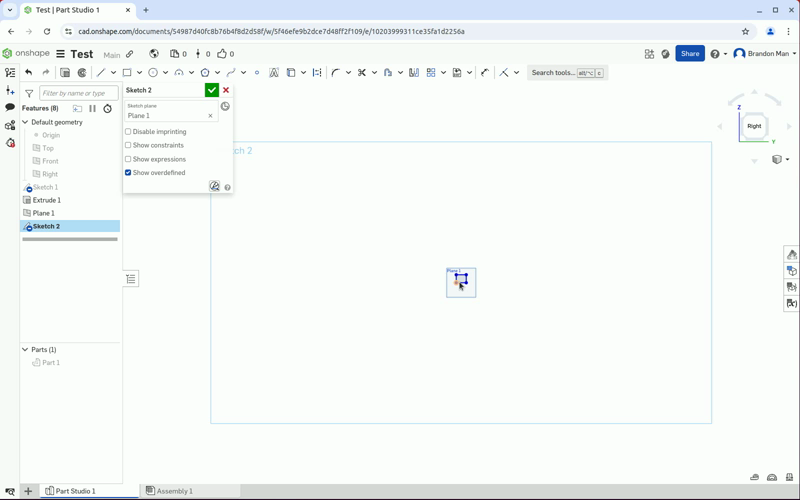
scroll(6)
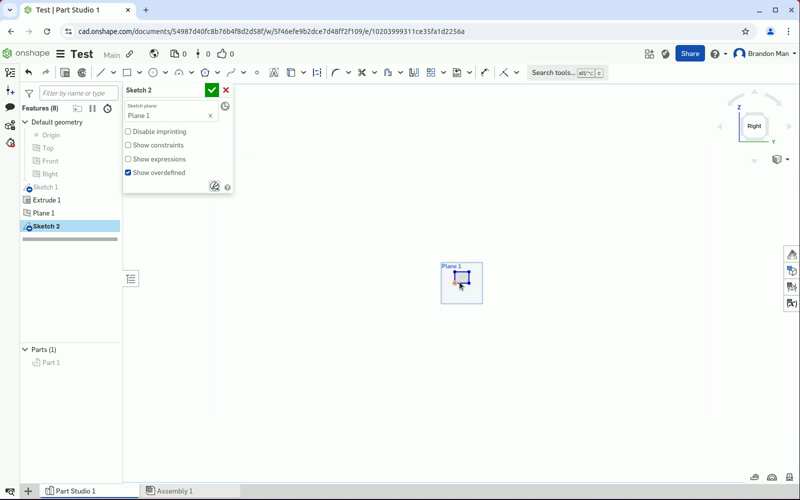
scroll(6)
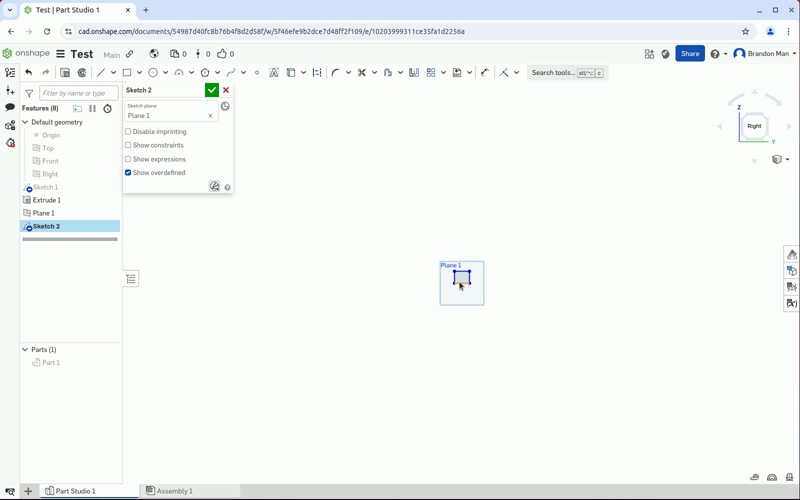
scroll(6)
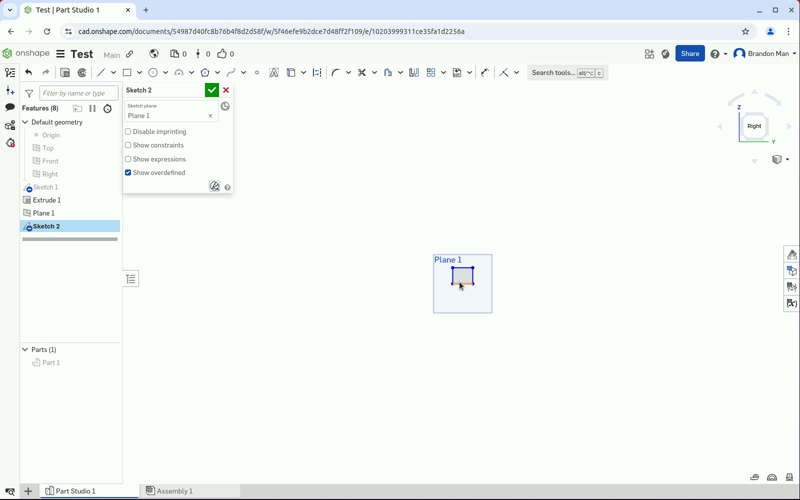
scroll(6)
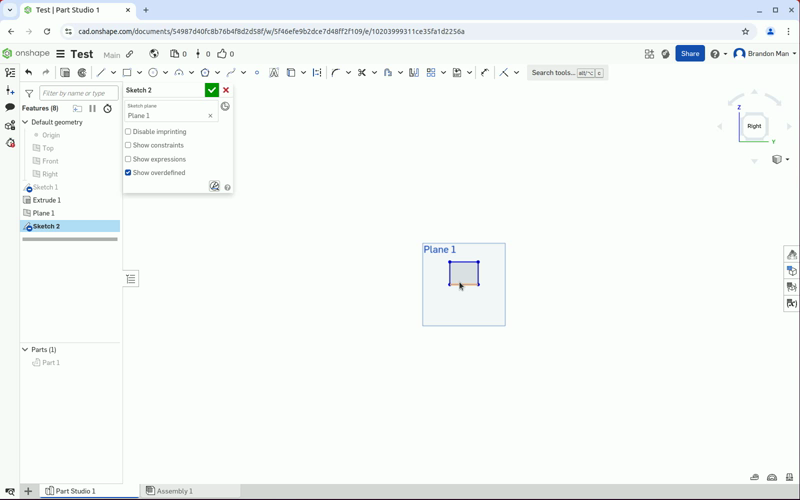
scroll(6)
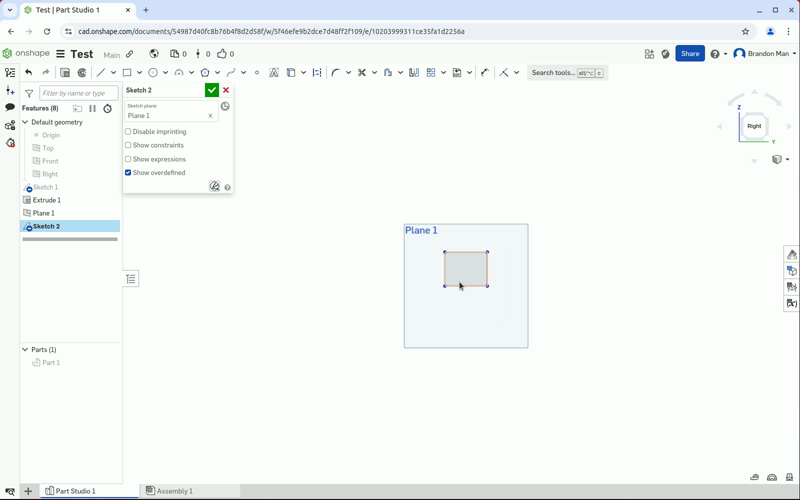
scroll(6)
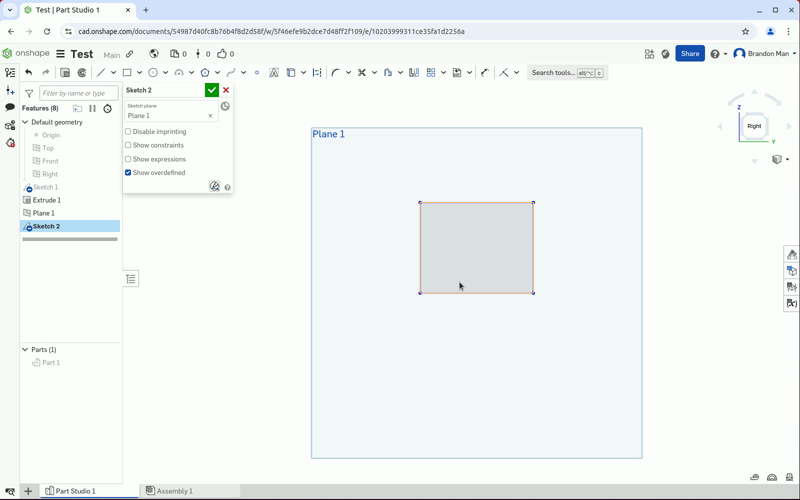
click(459, 281)
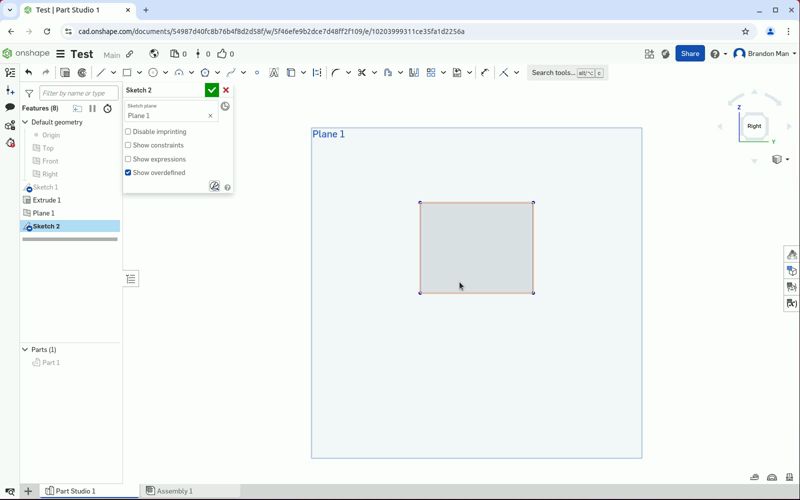
scroll(-6)
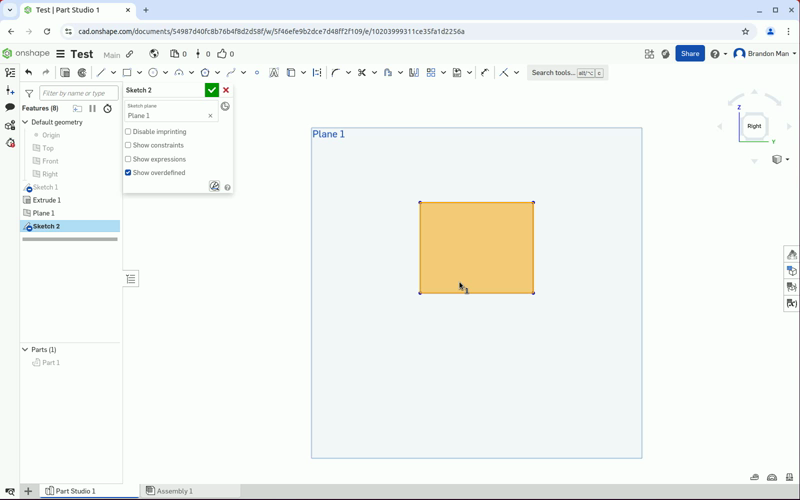
scroll(-6)
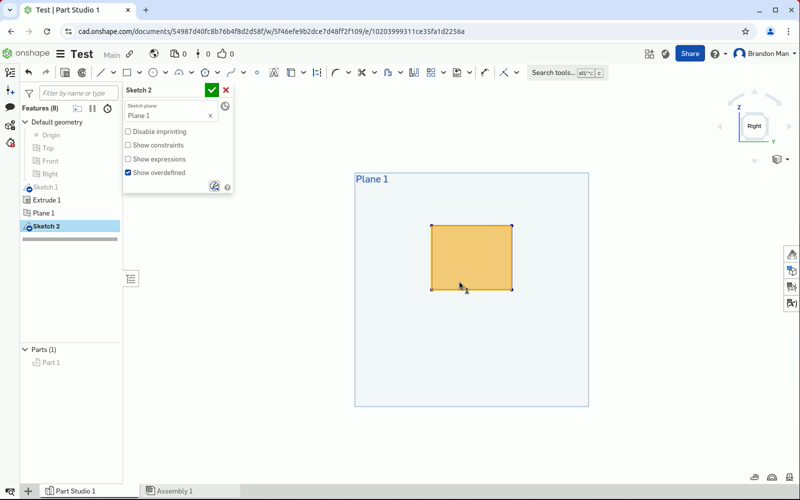
scroll(-6)
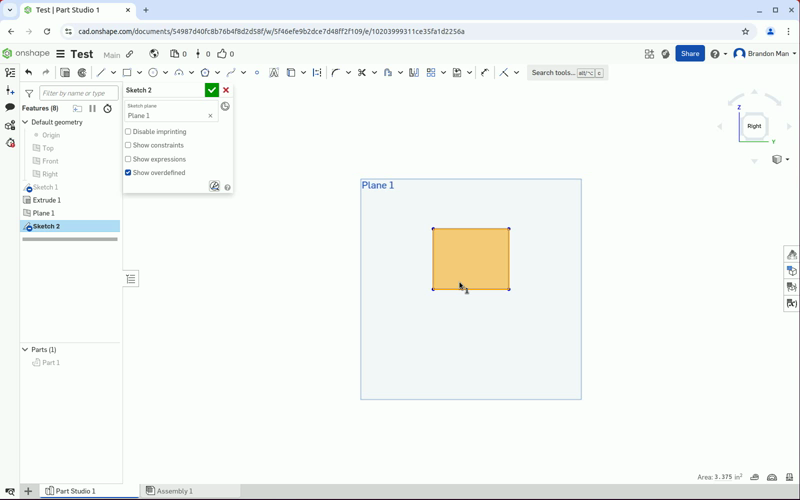
scroll(-6)
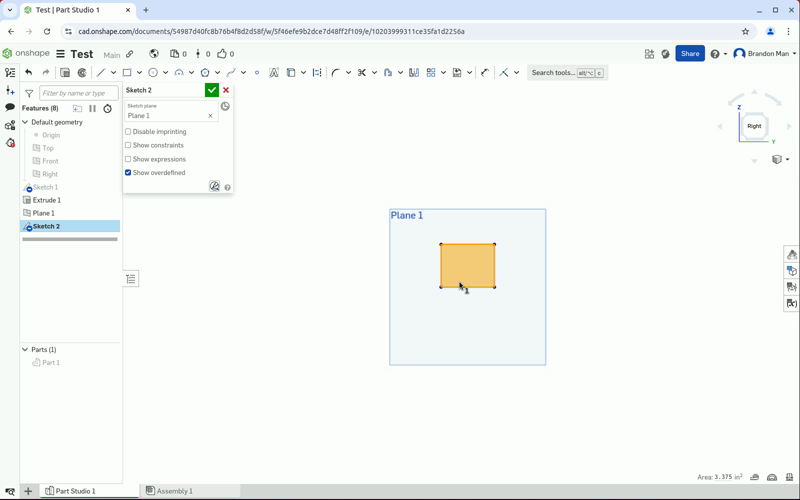
scroll(-6)
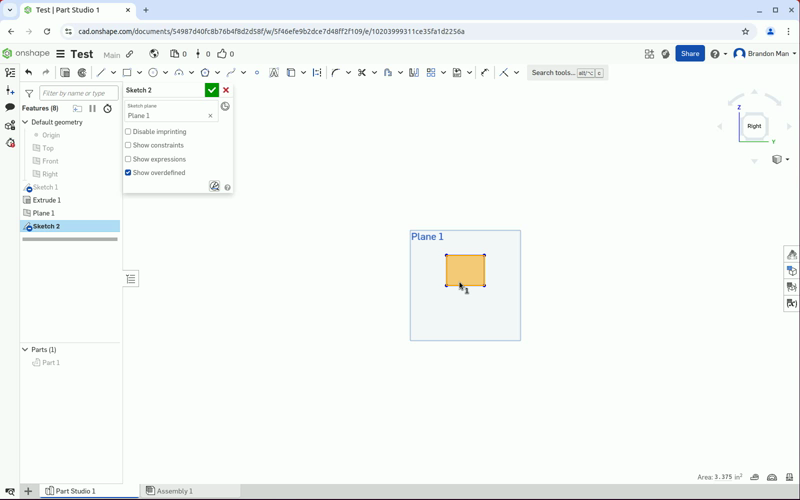
scroll(-6)
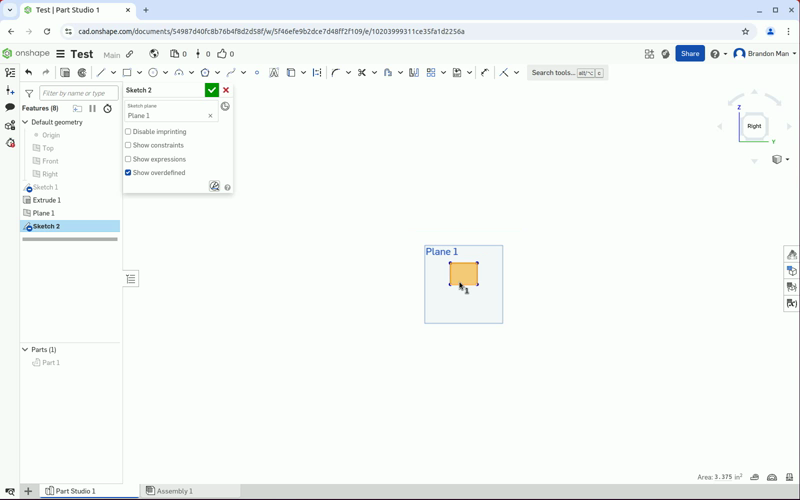
scroll(-6)
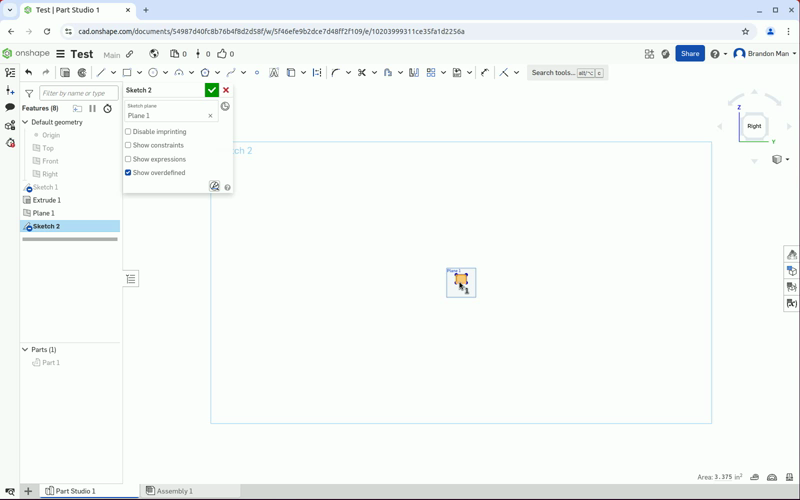
mouse_move(73, 352)
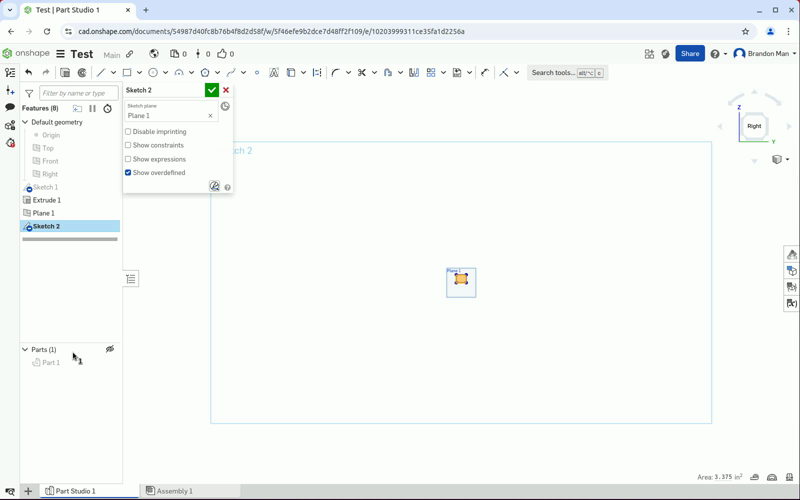
key(shift+y)
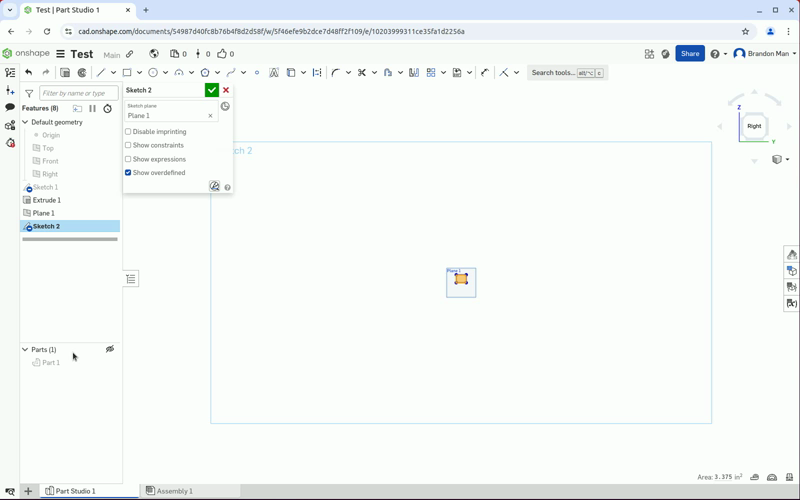
key(shift+e)
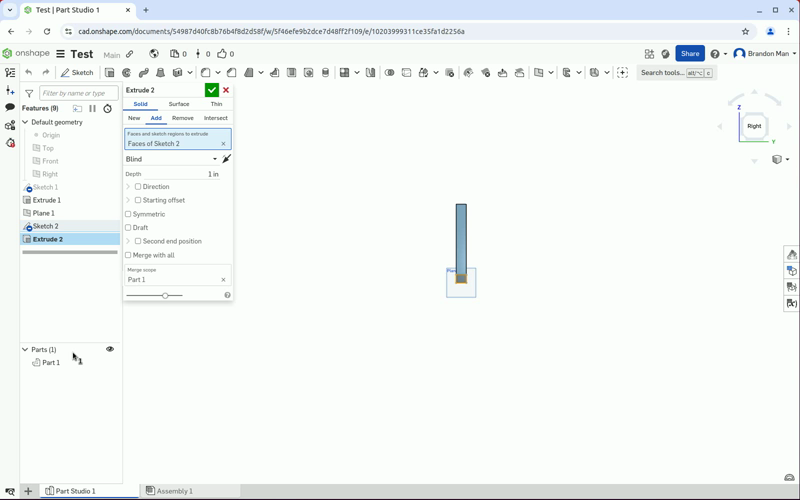
mouse_move(143, 106)
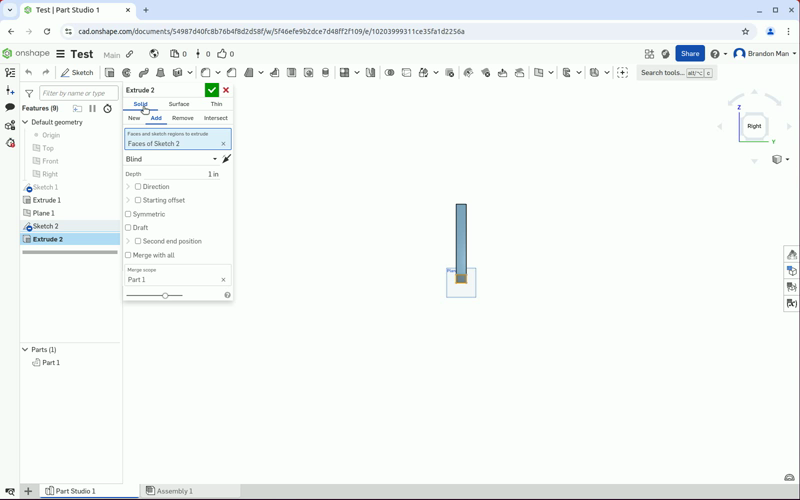
click(143, 106)
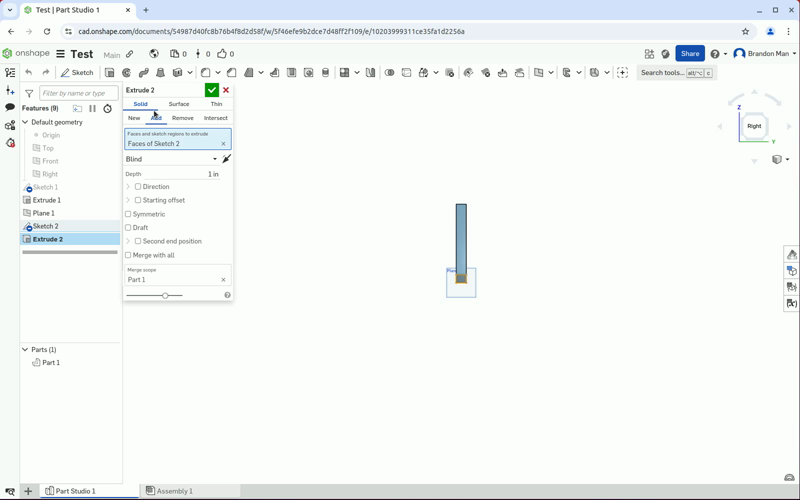
mouse_move(186, 120)
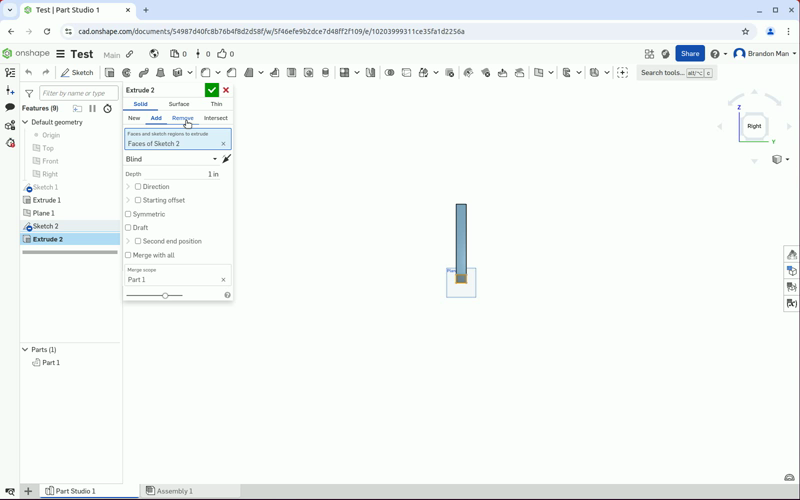
click(186, 120)
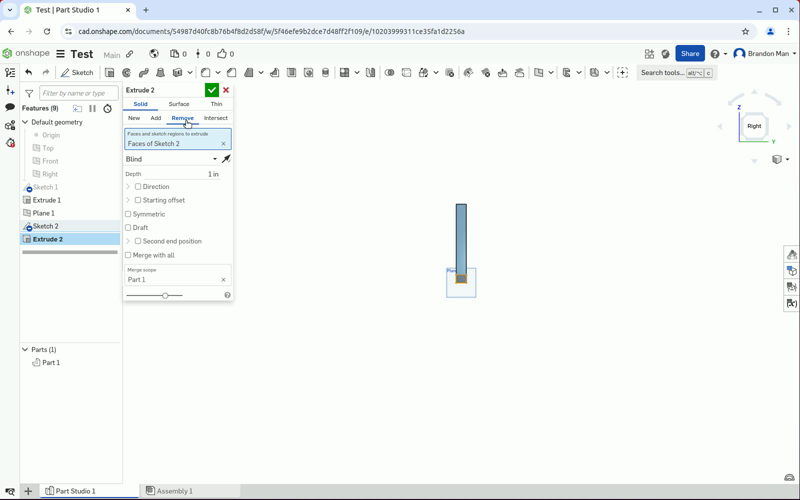
key(tab, 4)
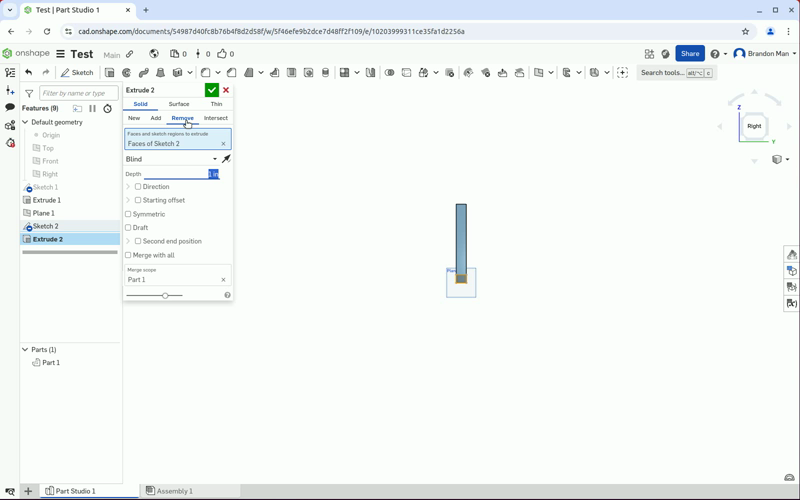
text(0.481)
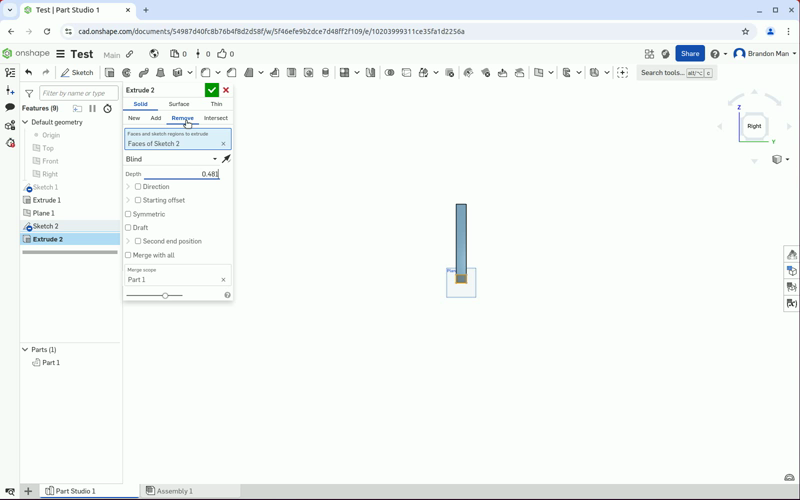
key(tab, 6)
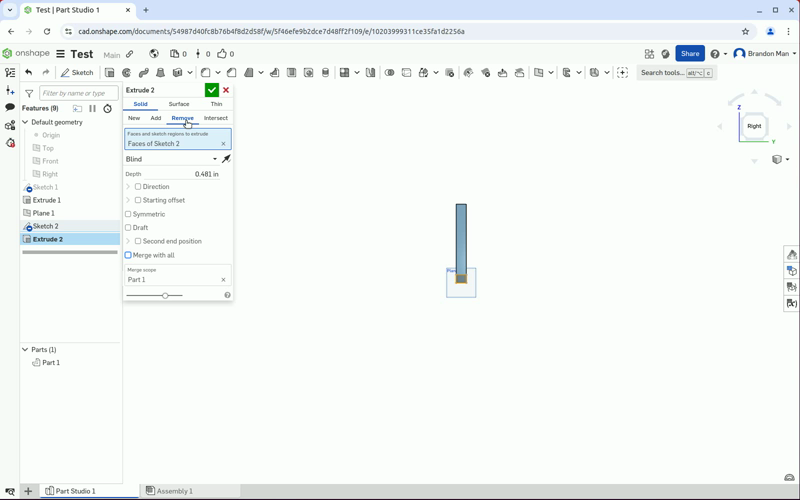
key(space)
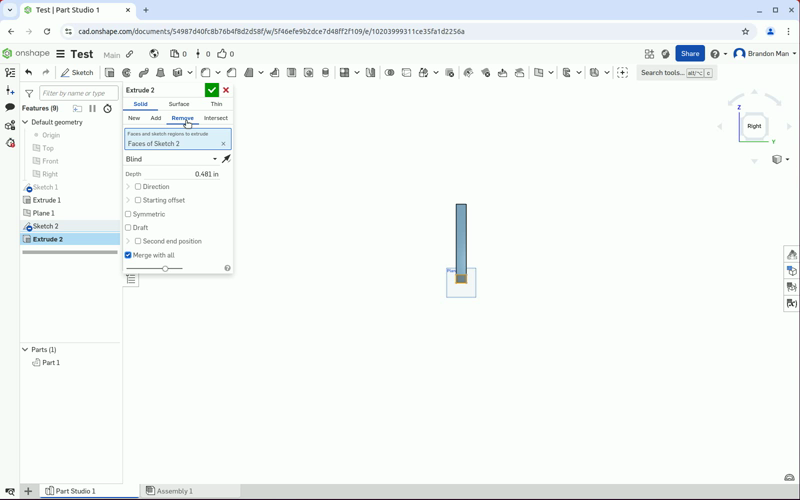
key(enter)
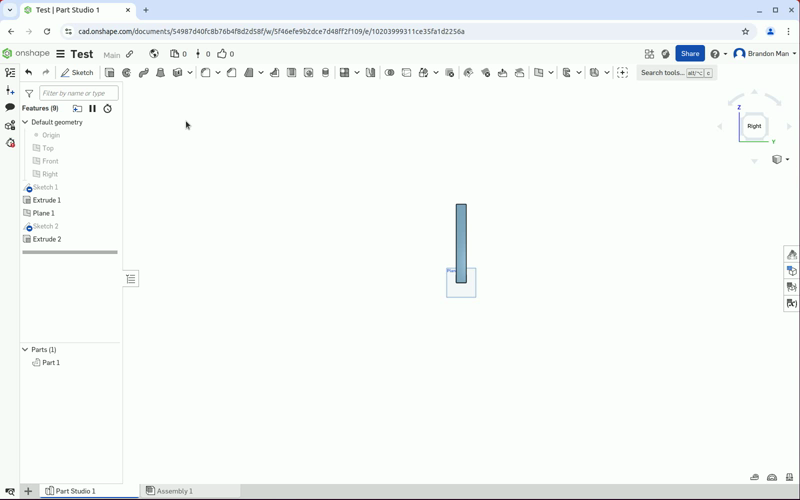
key(shift+h)
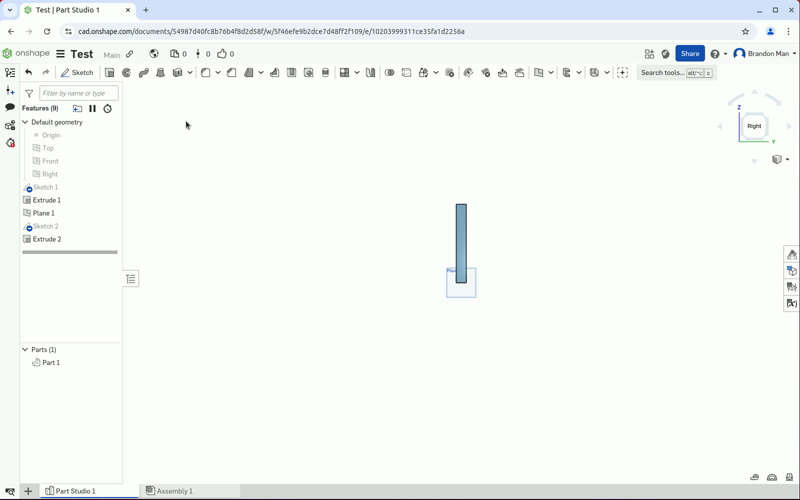
key(shift+h)
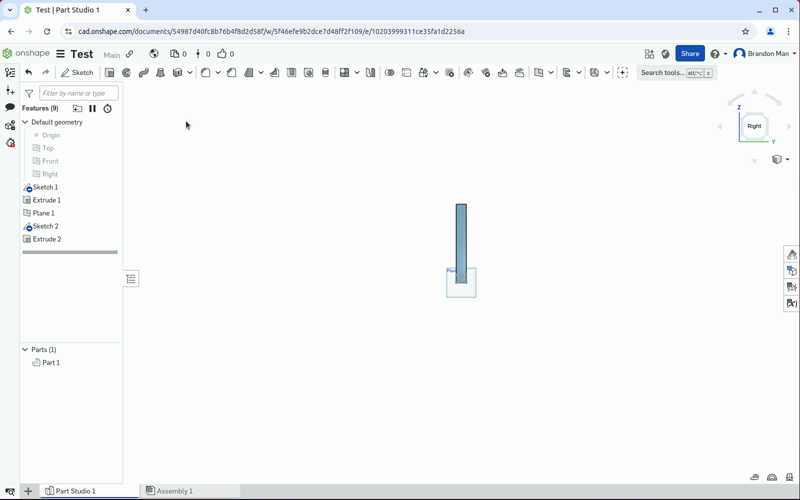
key(shift+7)
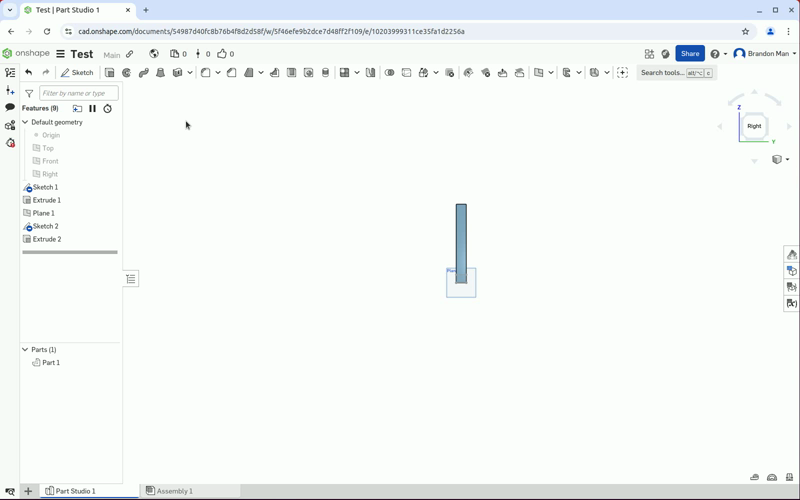
key(right, 2)
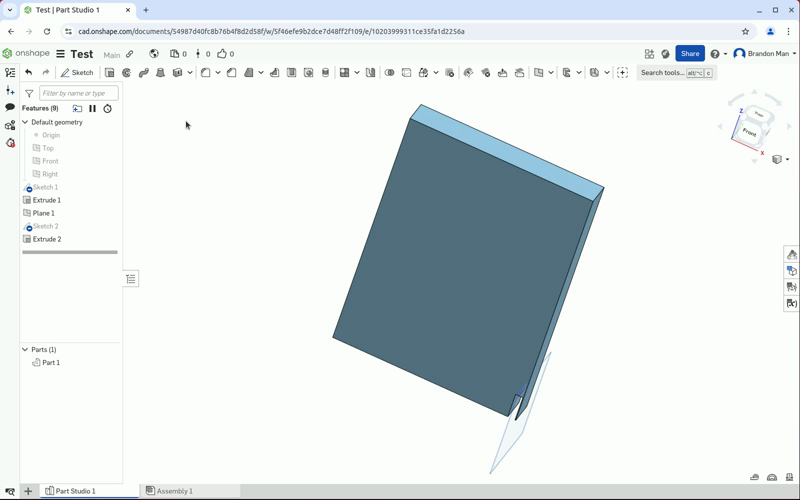
key(down, 2)
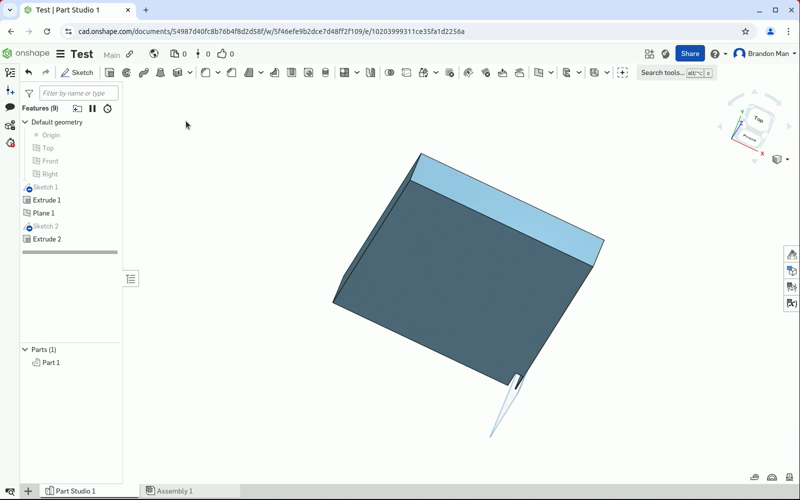
key(up, 2)
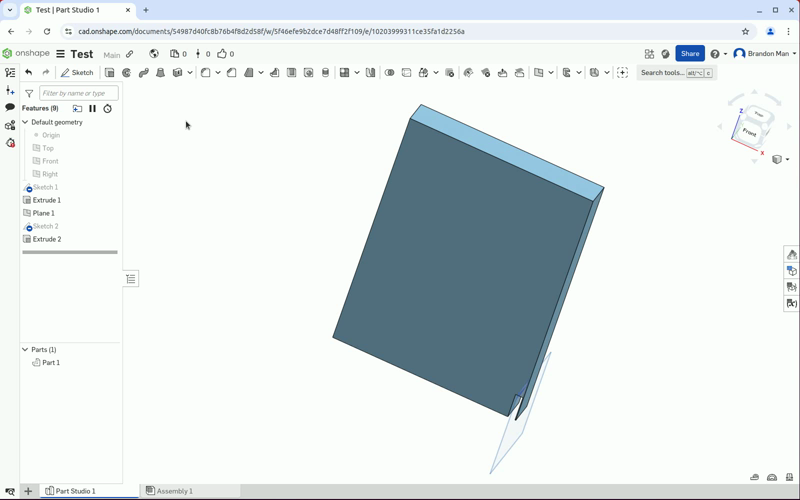
key(left, 2)
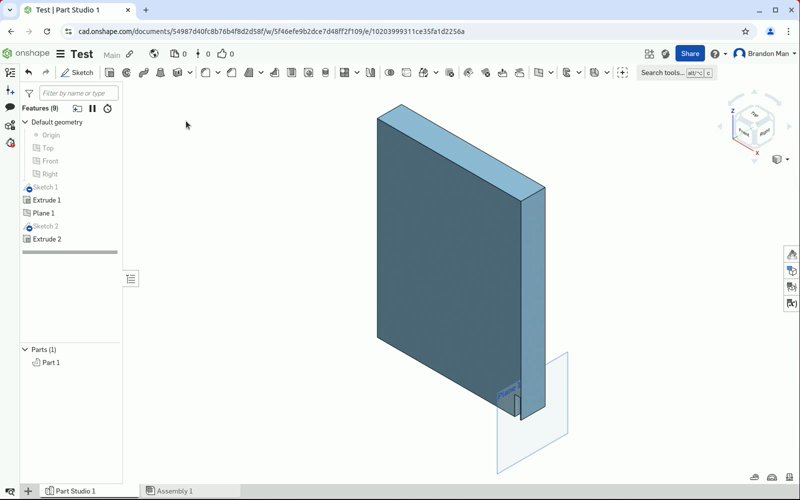
mouse_move(73, 189)
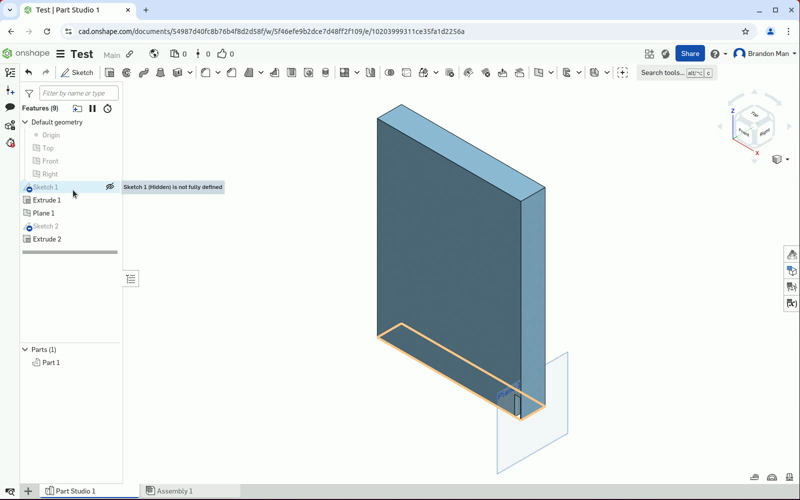
click(73, 189)